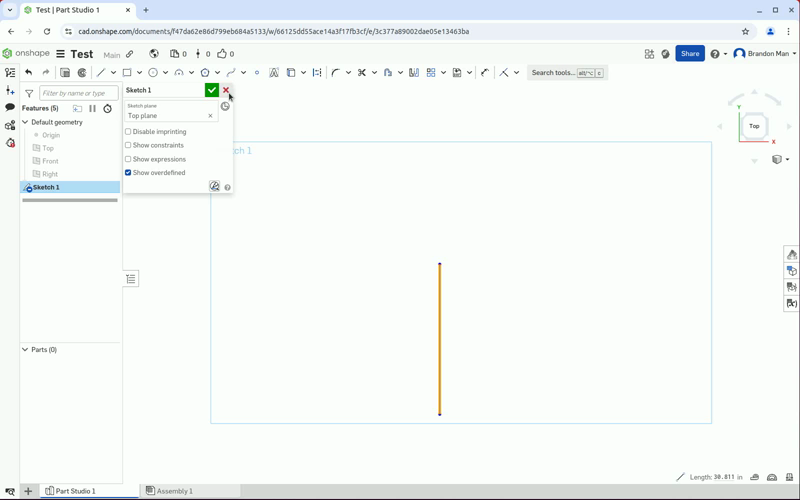
key(shift+h)
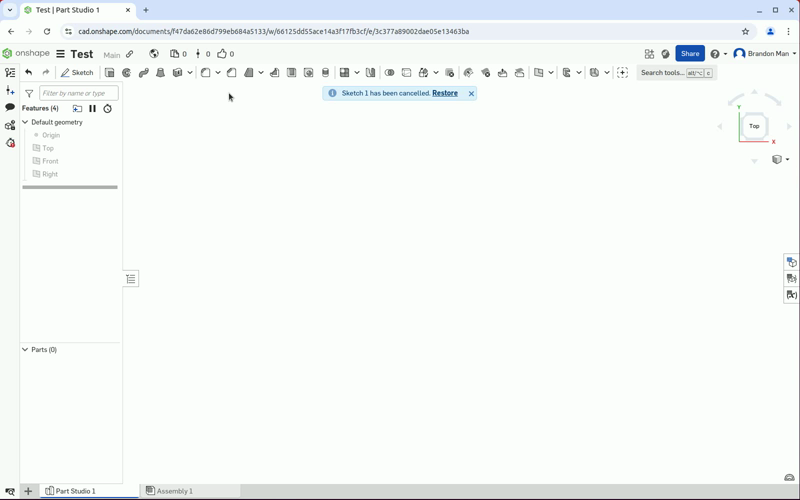
mouse_move(73, 352)
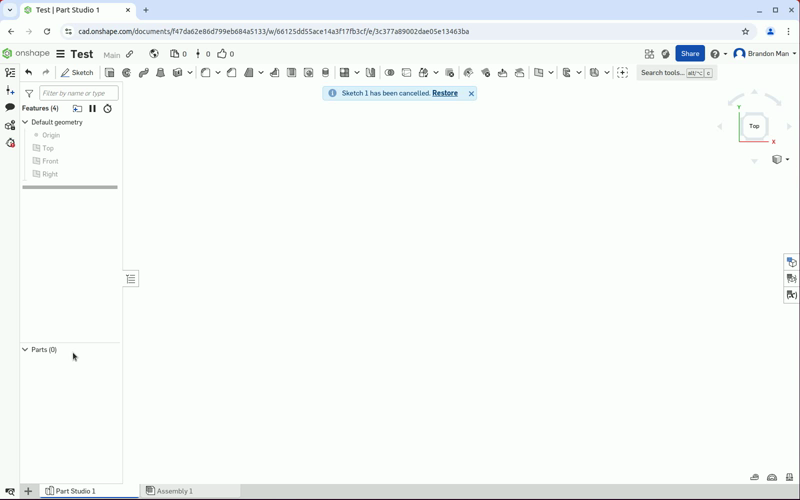
key(y)
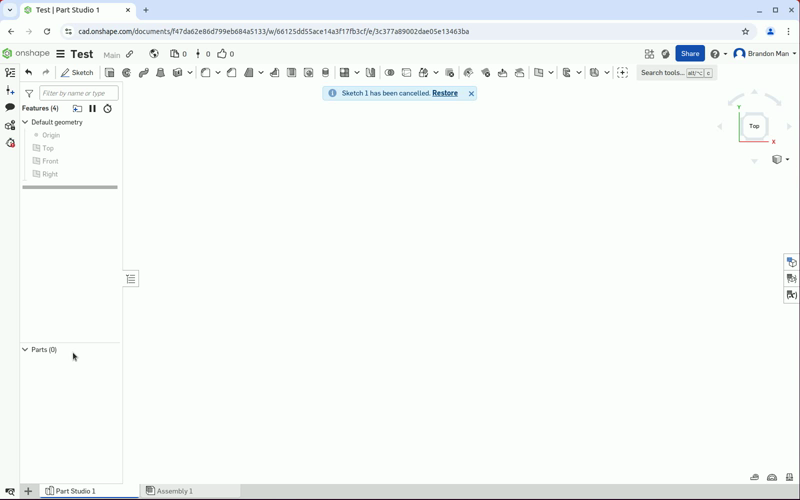
key(shift+p)
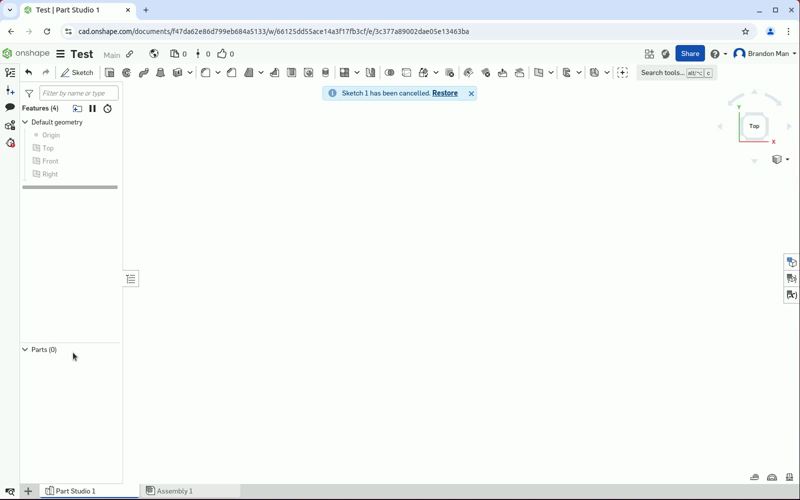
key(space)
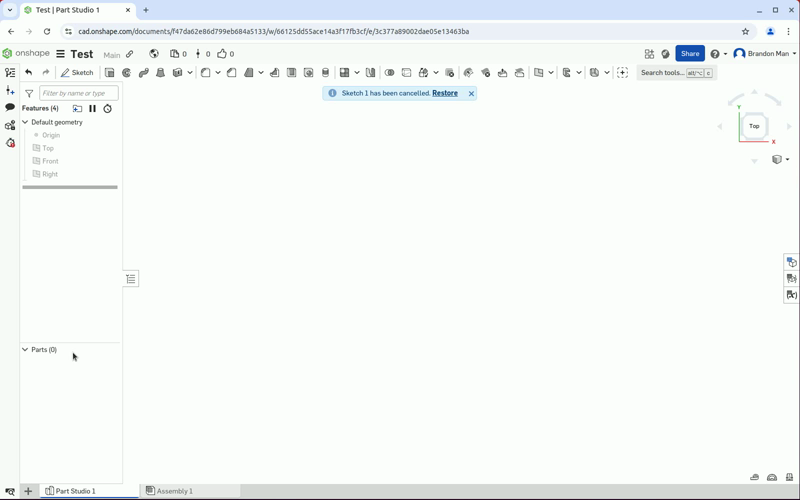
key_down(shift)
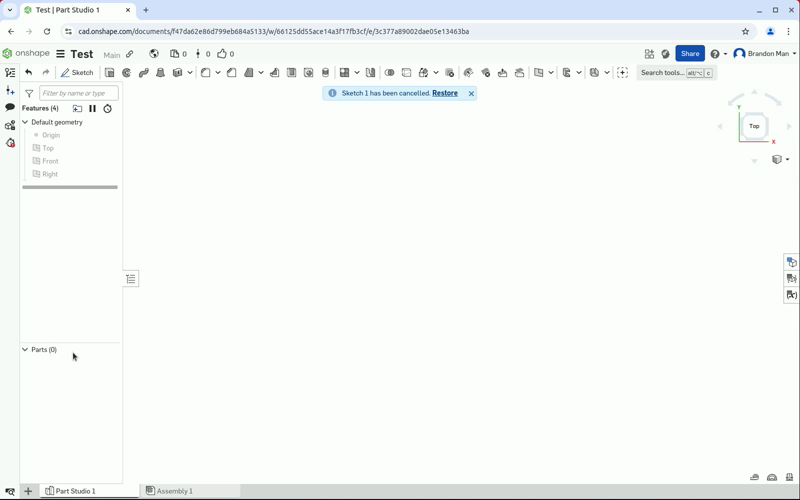
key(up)
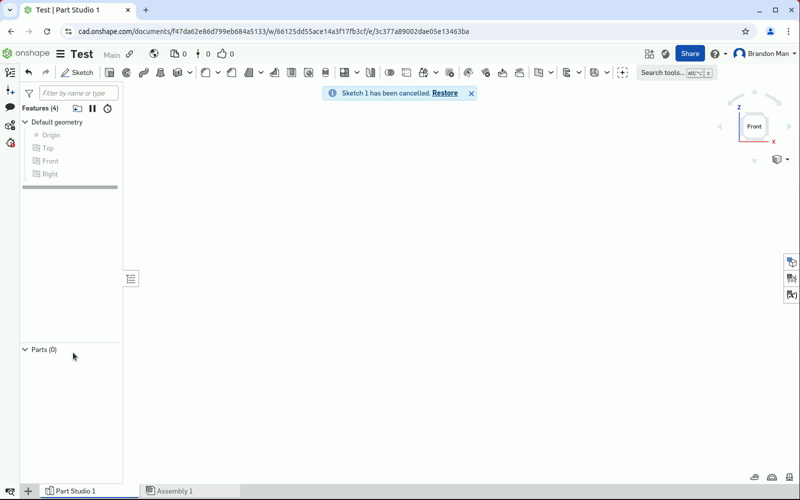
key_up(shift)
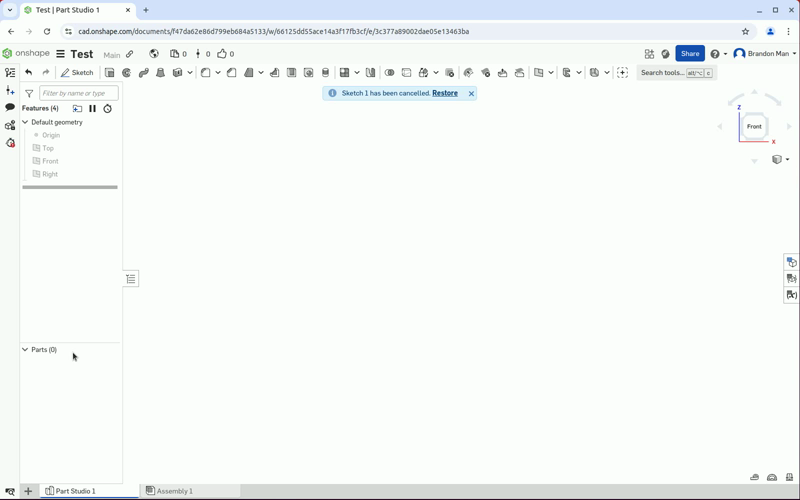
mouse_move(73, 352)
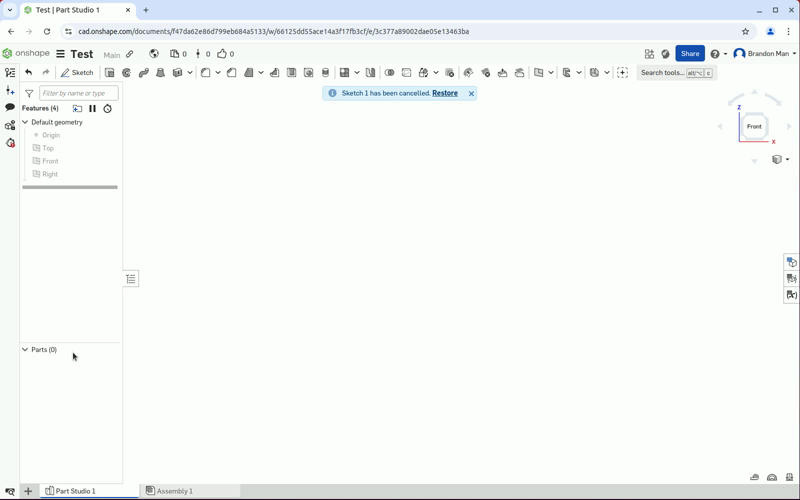
key(shift+y)
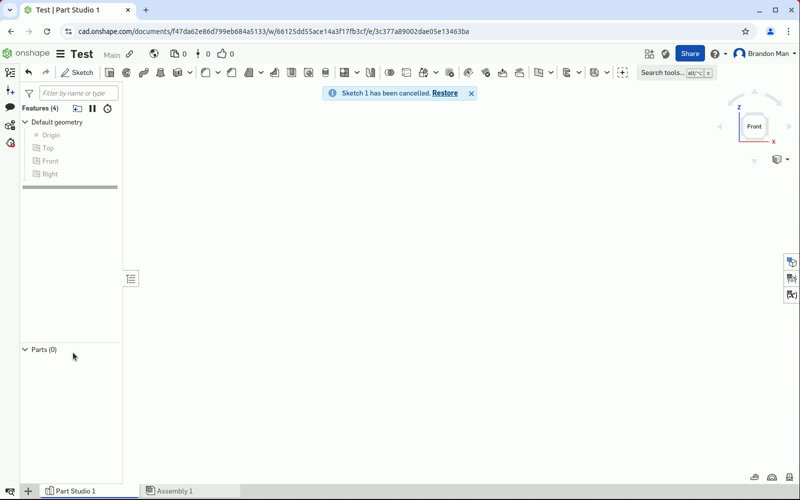
key(shift+s)
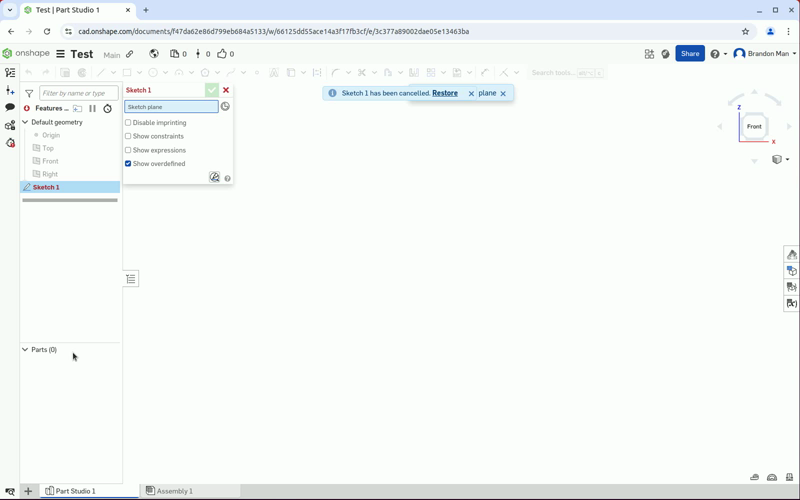
mouse_move(73, 163)
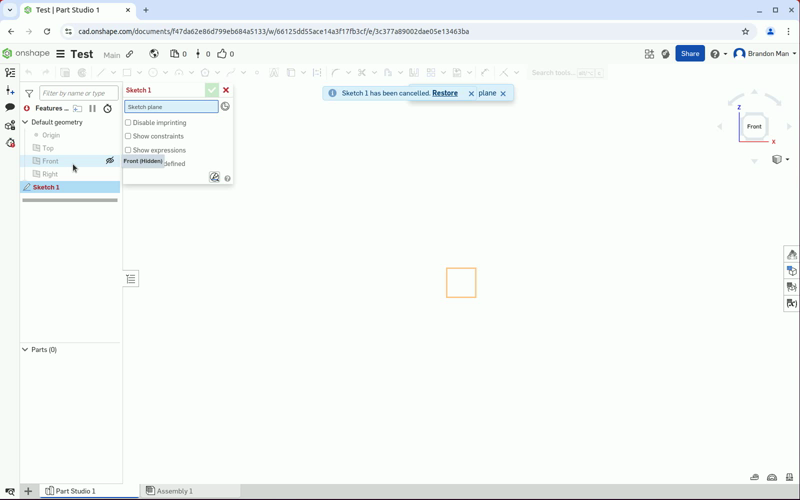
click(73, 163)
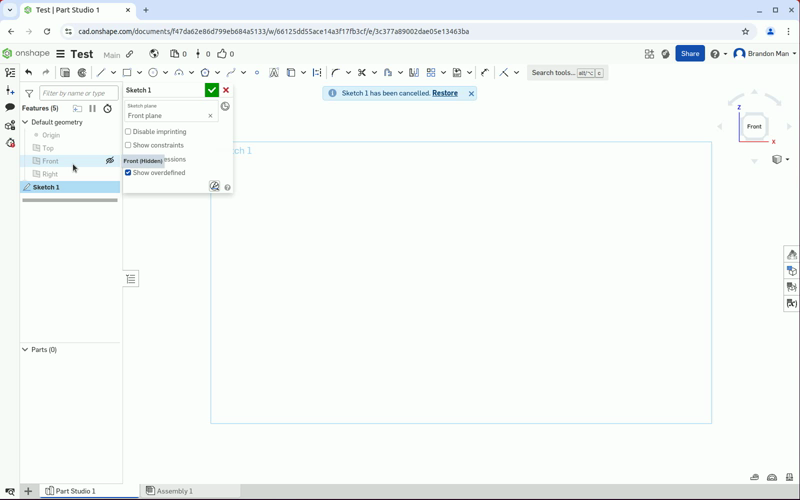
mouse_move(73, 352)
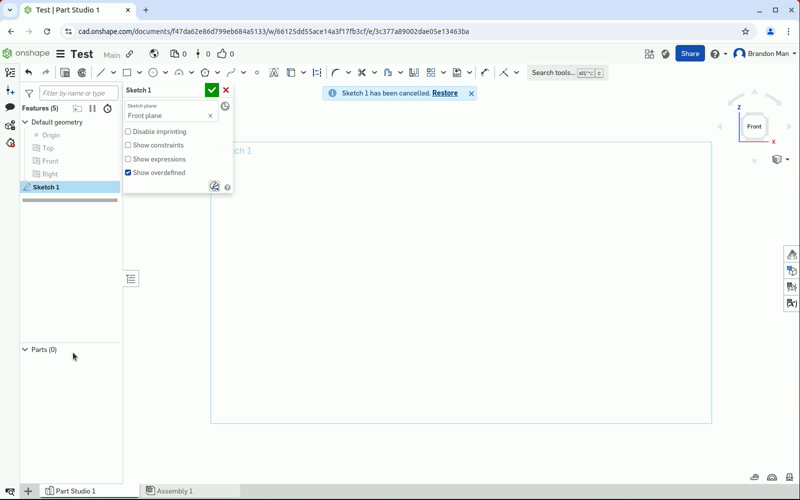
key(y)
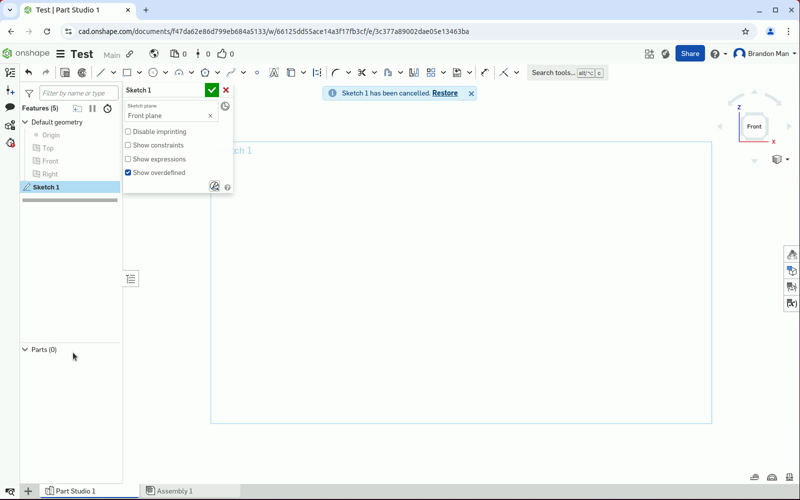
key(a)
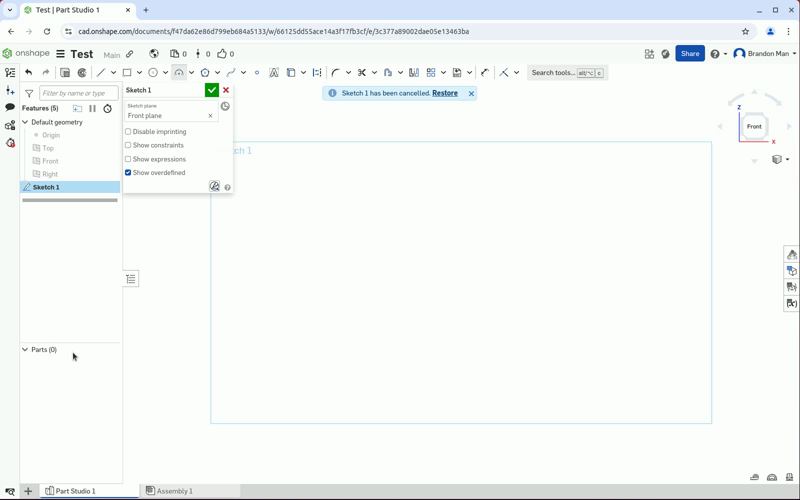
key_down(shift)
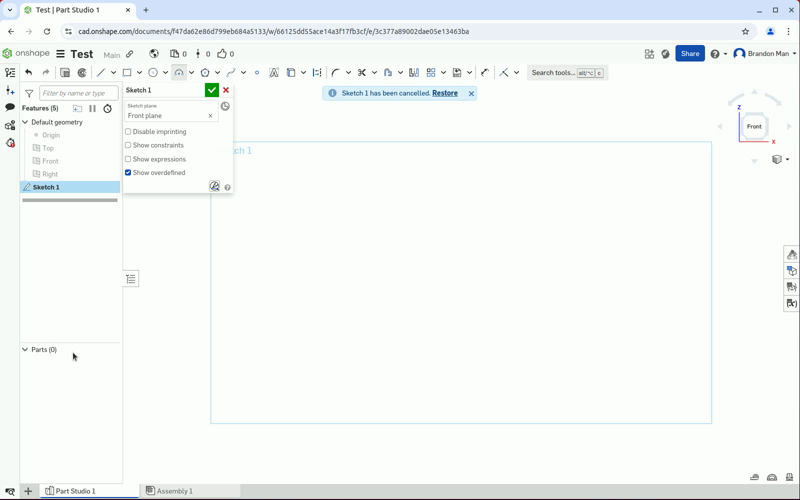
mouse_move(437, 374)
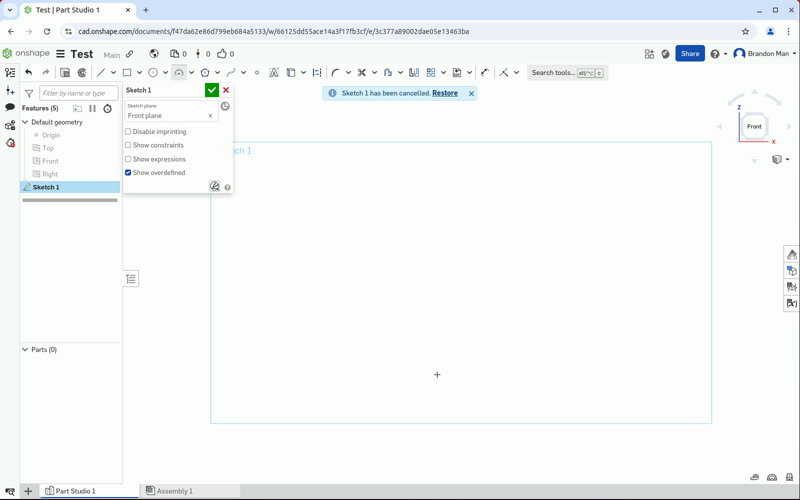
click(437, 374)
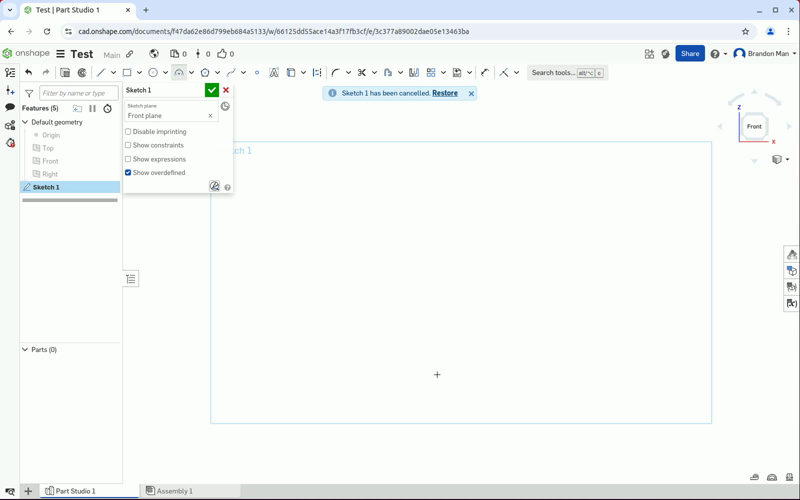
key_up(shift)
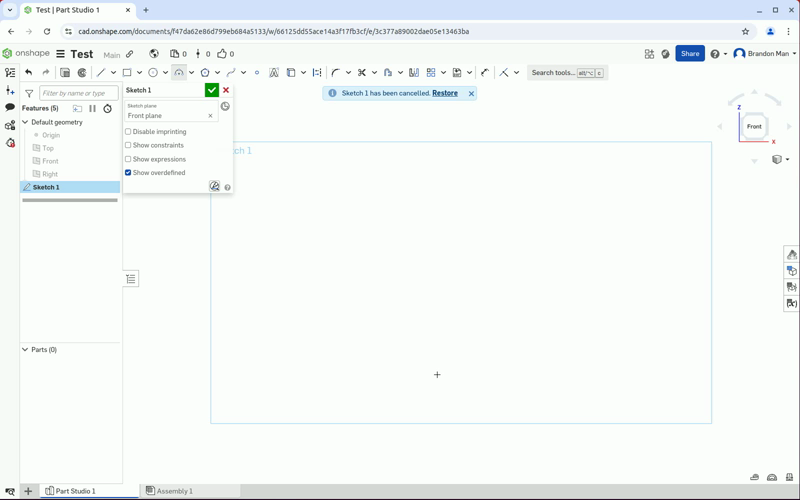
key_down(shift)
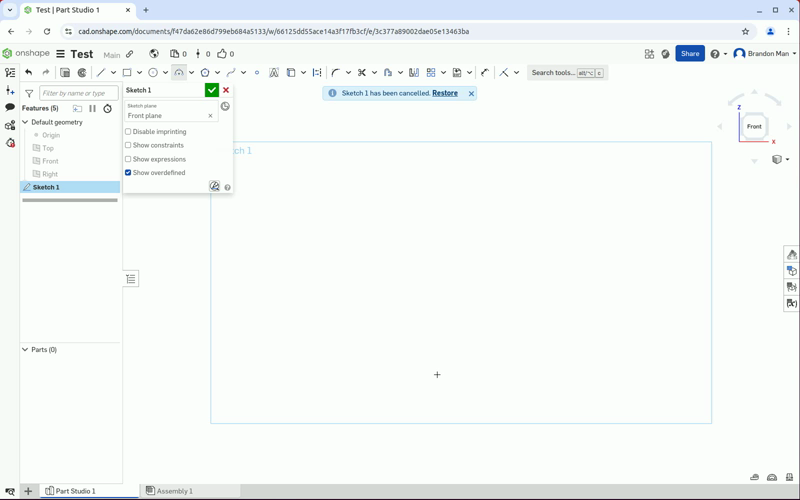
mouse_move(467, 374)
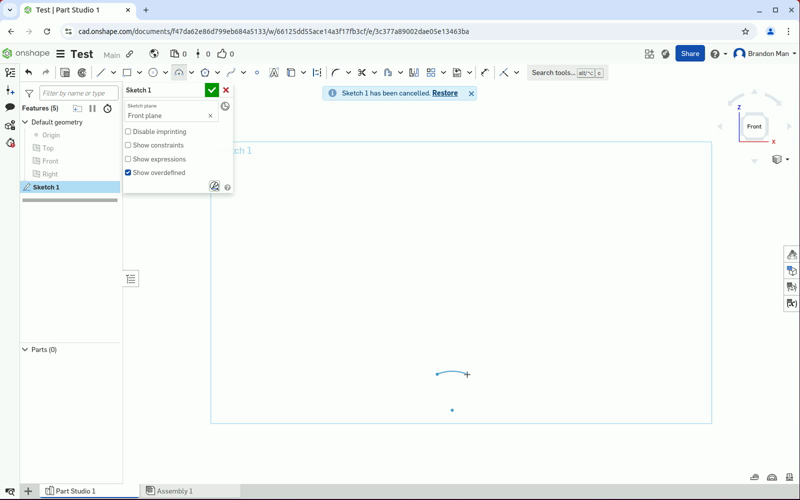
click(467, 374)
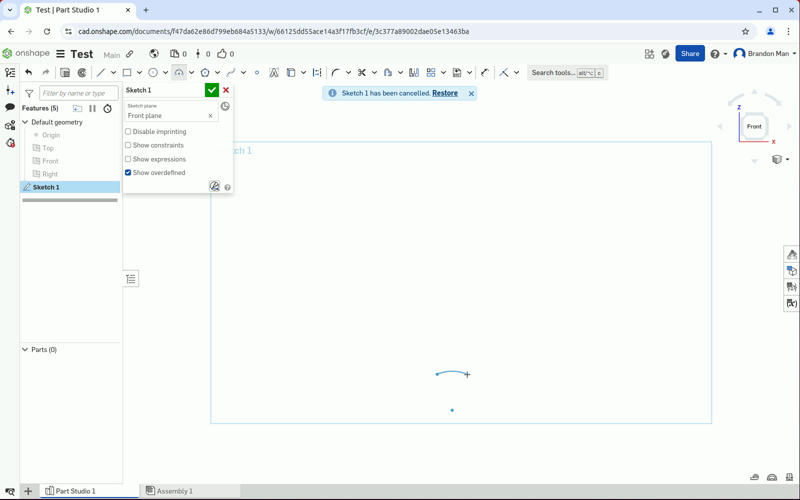
mouse_move(452, 389)
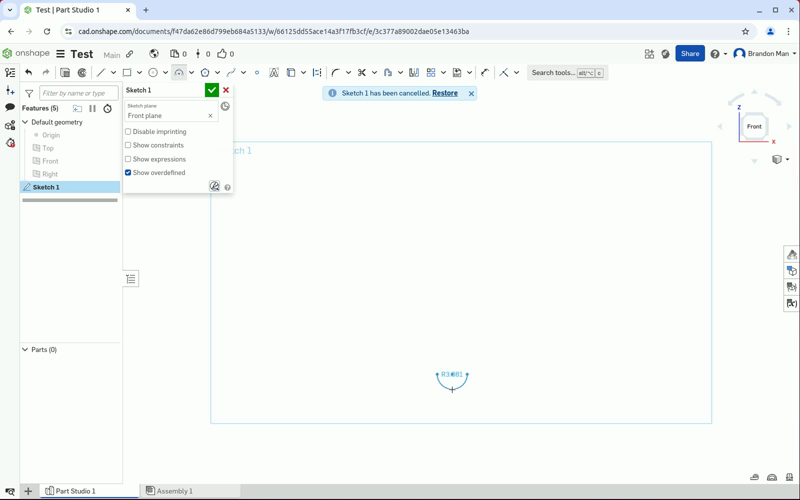
click(452, 389)
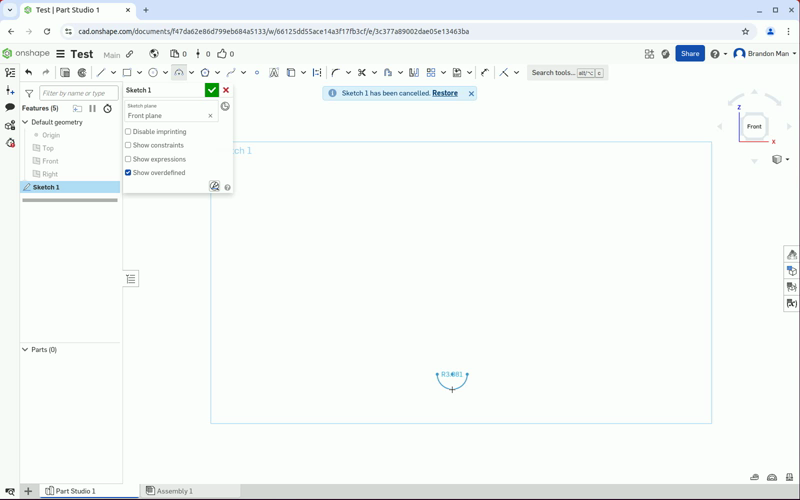
key_up(shift)
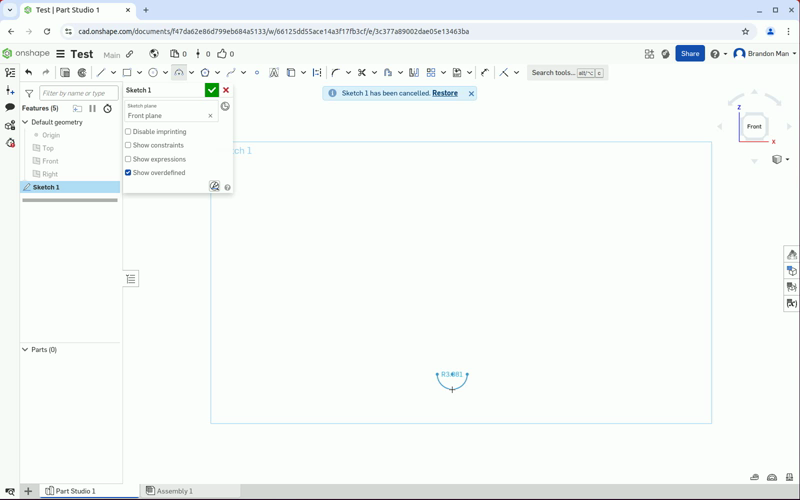
key(esc)
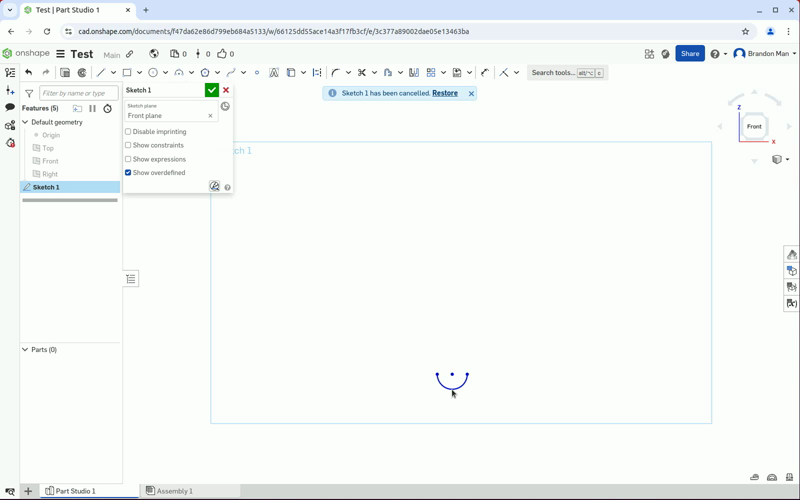
key(l)
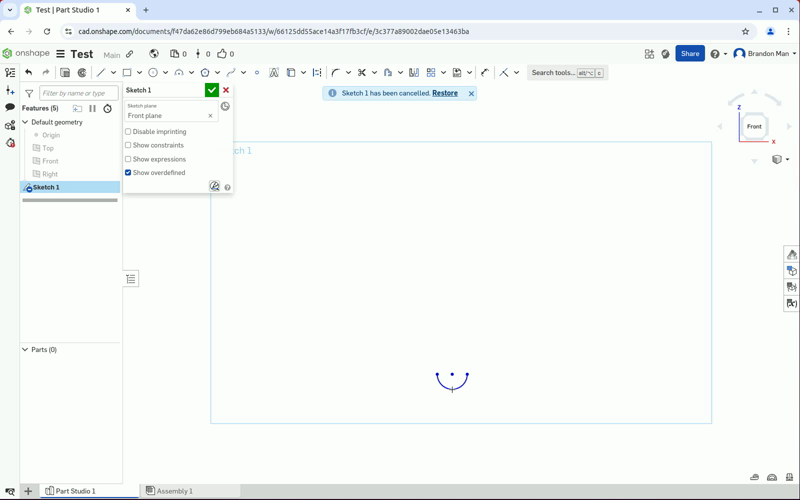
mouse_move(467, 374)
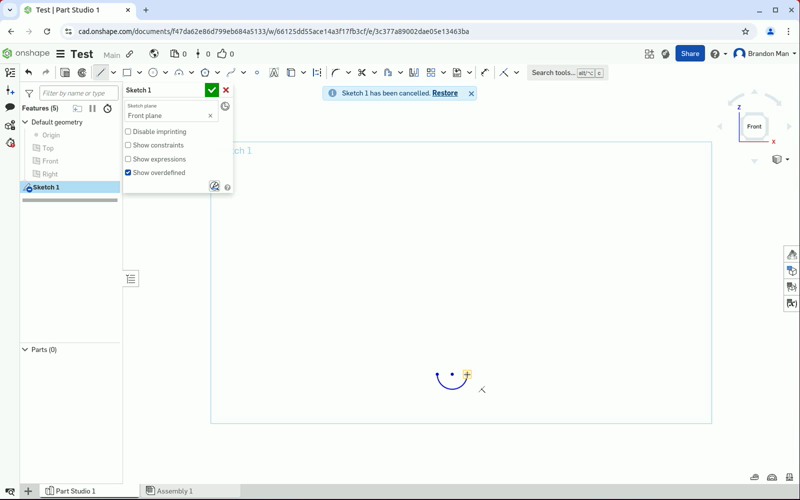
click(467, 374)
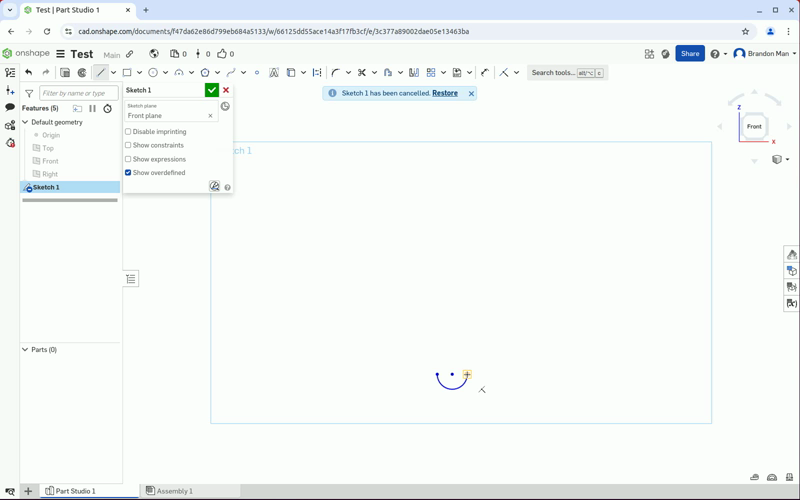
key_down(shift)
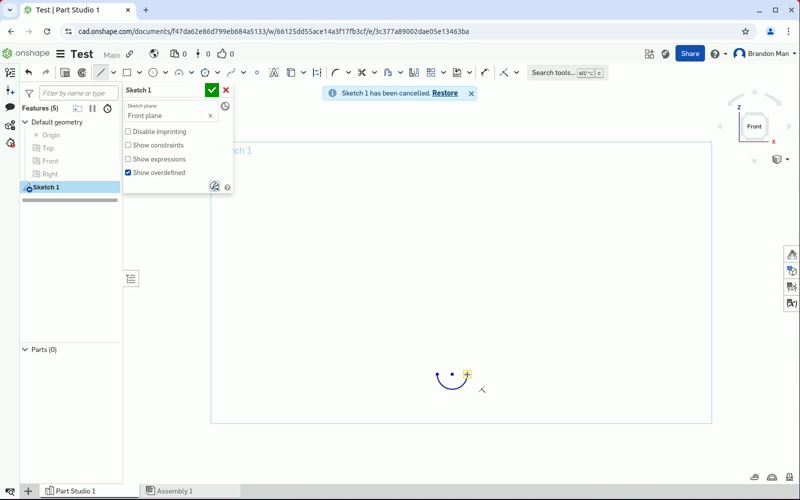
mouse_move(467, 186)
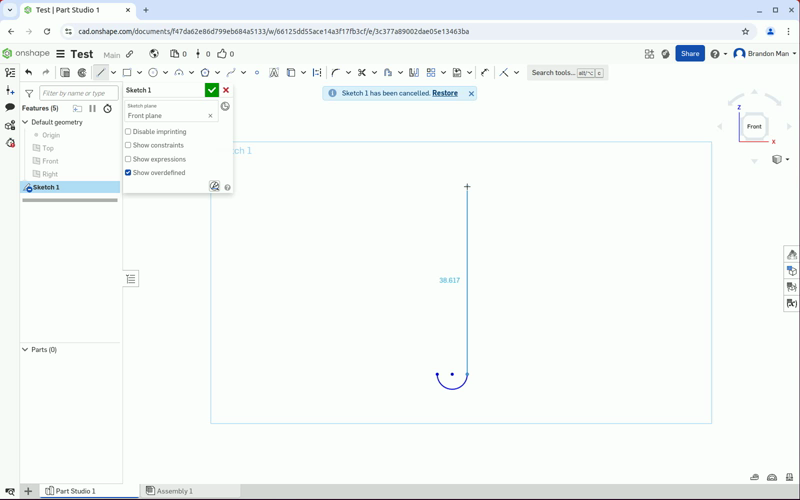
click(467, 186)
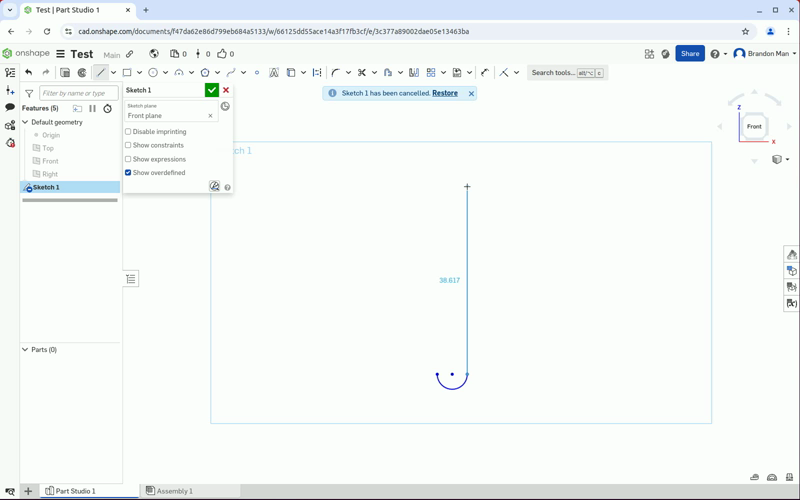
key_up(shift)
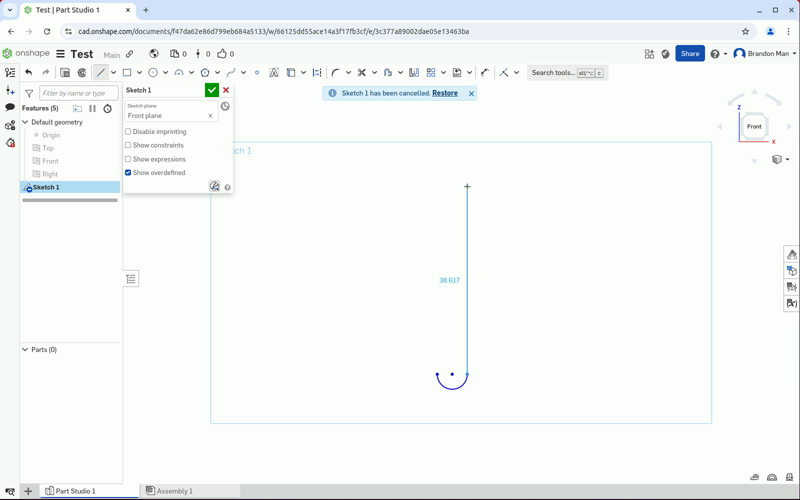
key(esc)
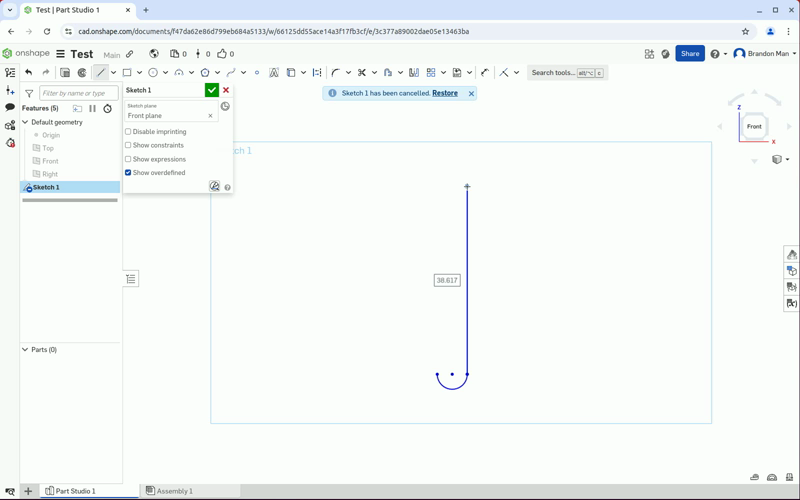
key(a)
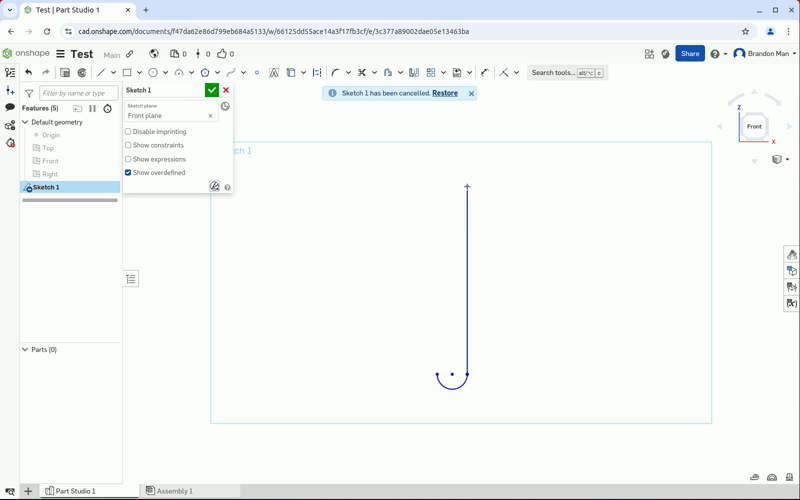
mouse_move(467, 186)
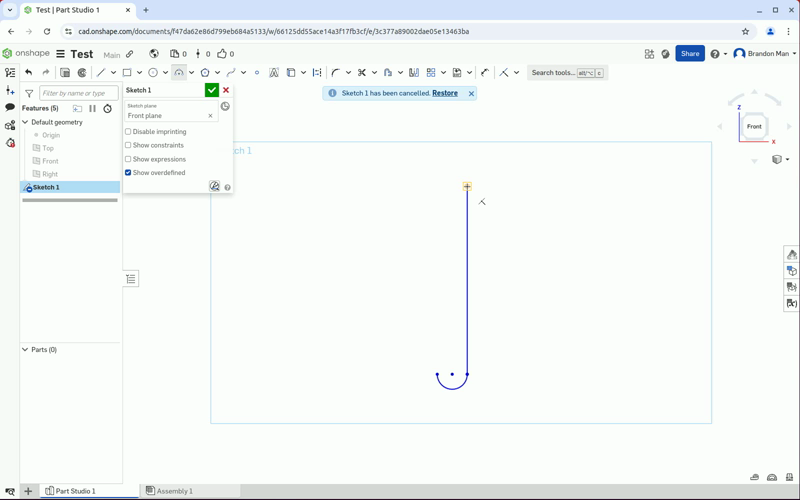
click(467, 186)
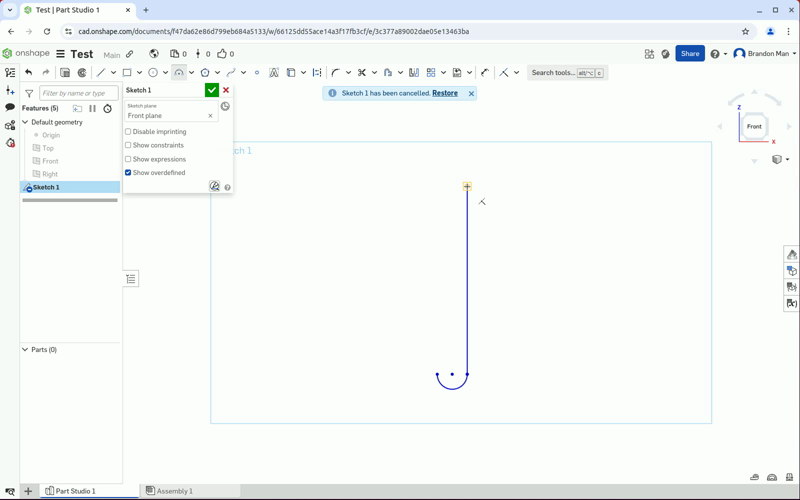
key_down(shift)
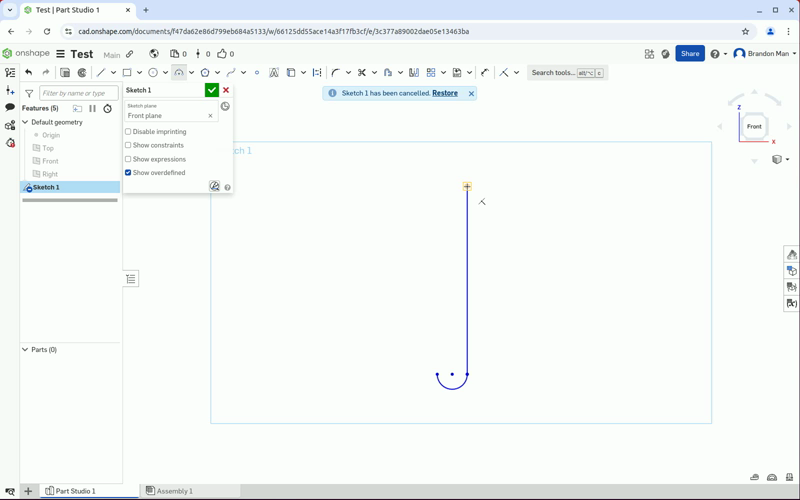
mouse_move(437, 186)
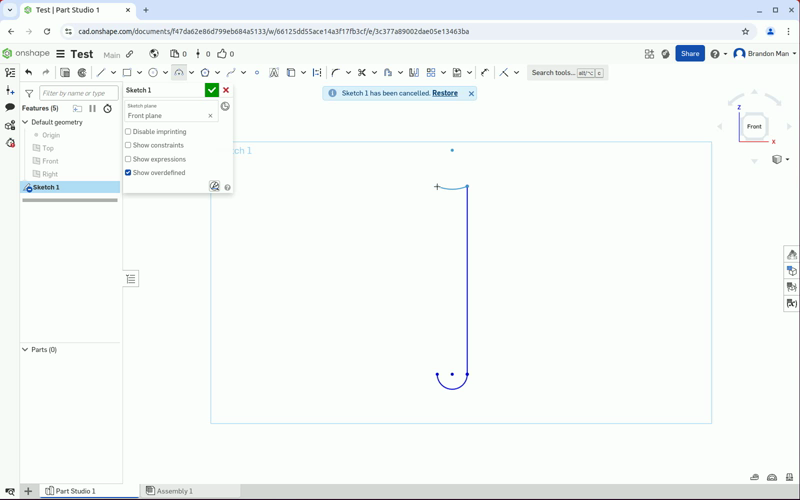
click(437, 186)
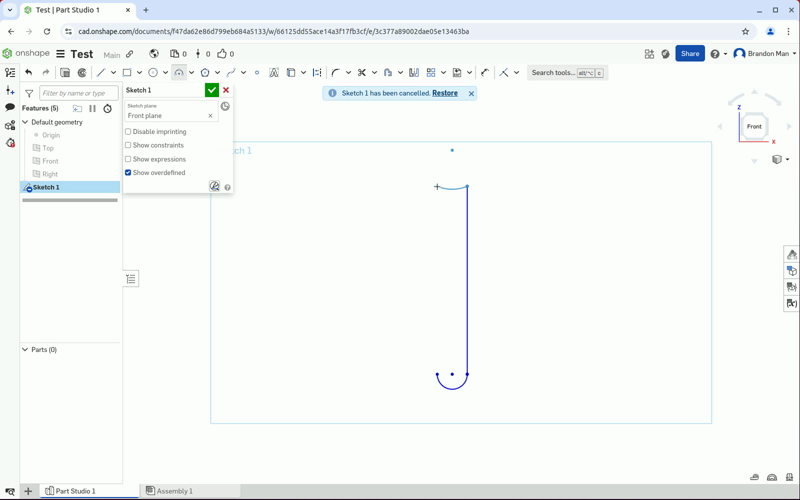
mouse_move(452, 171)
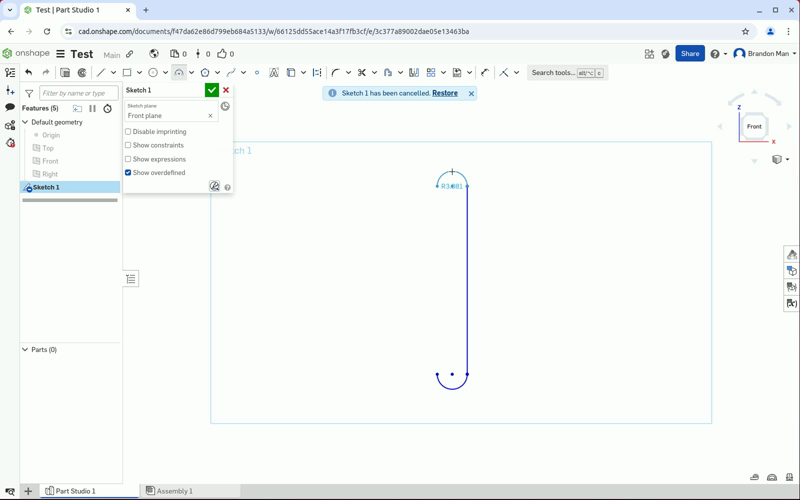
click(452, 171)
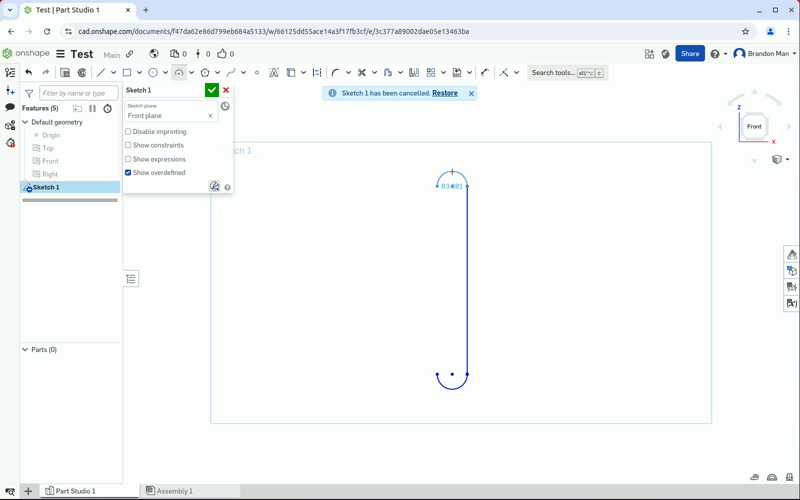
key_up(shift)
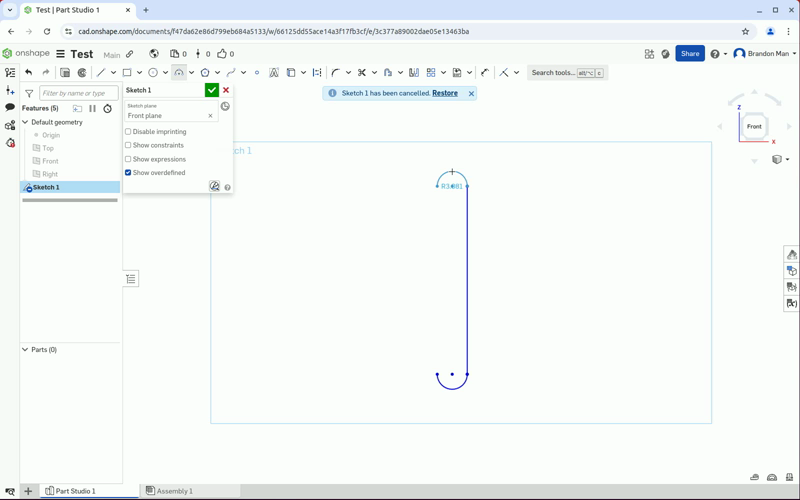
key(esc)
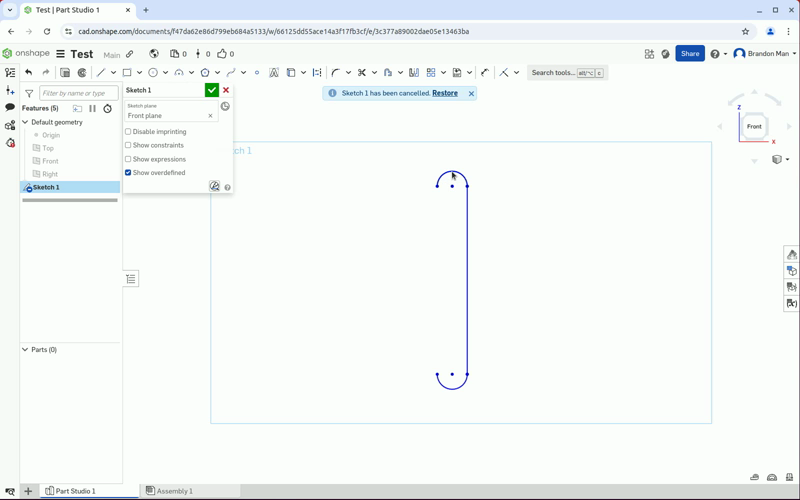
key(l)
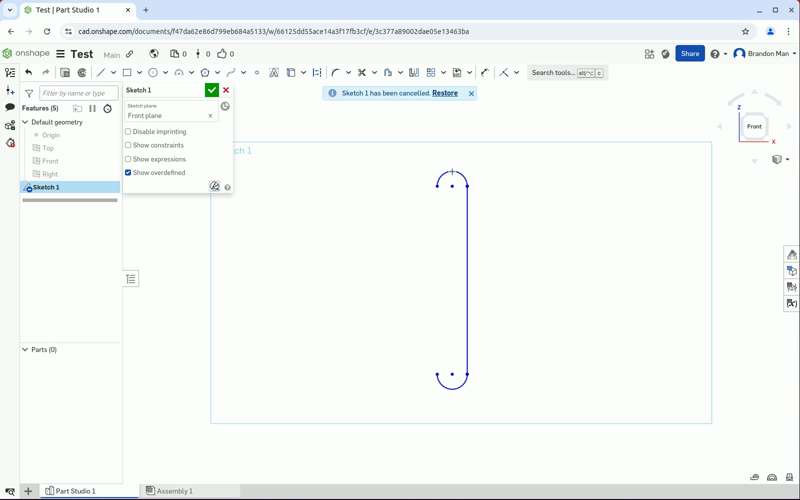
mouse_move(437, 186)
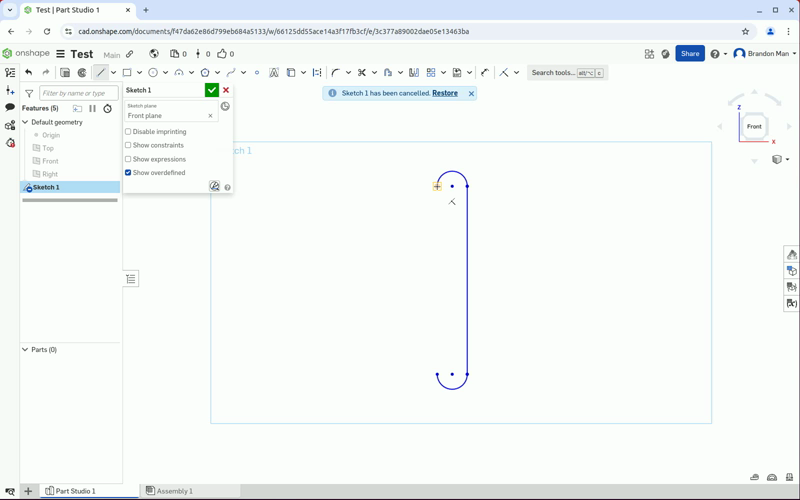
click(437, 186)
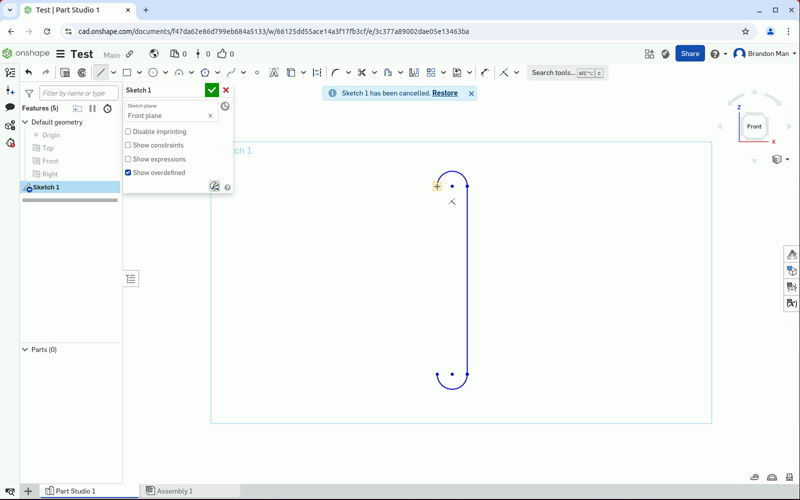
key_down(shift)
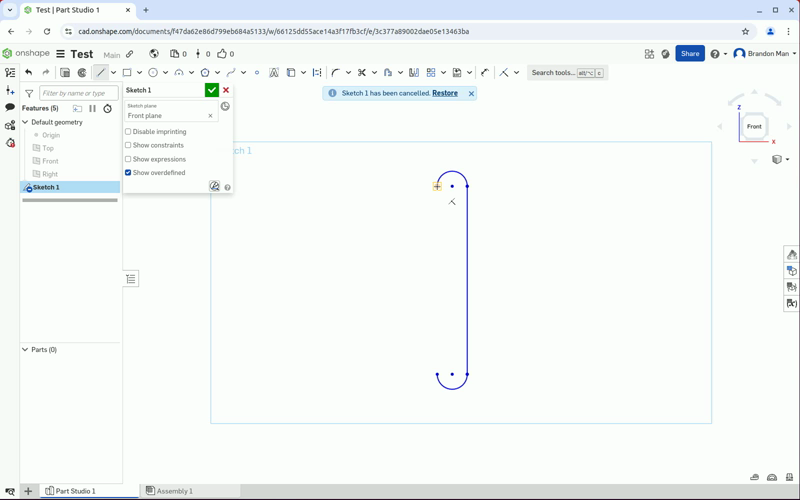
mouse_move(437, 374)
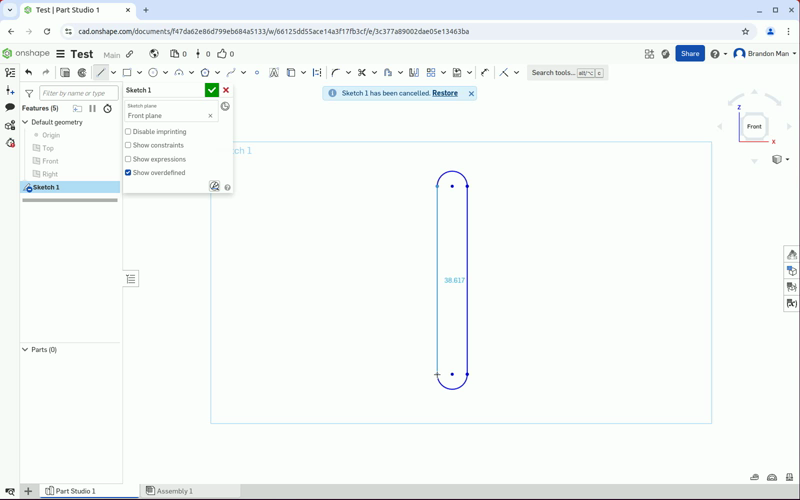
key_up(shift)
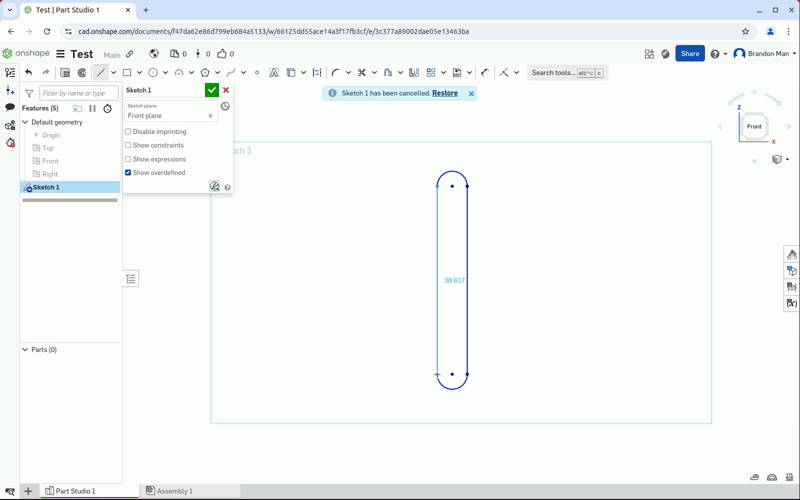
click(437, 374)
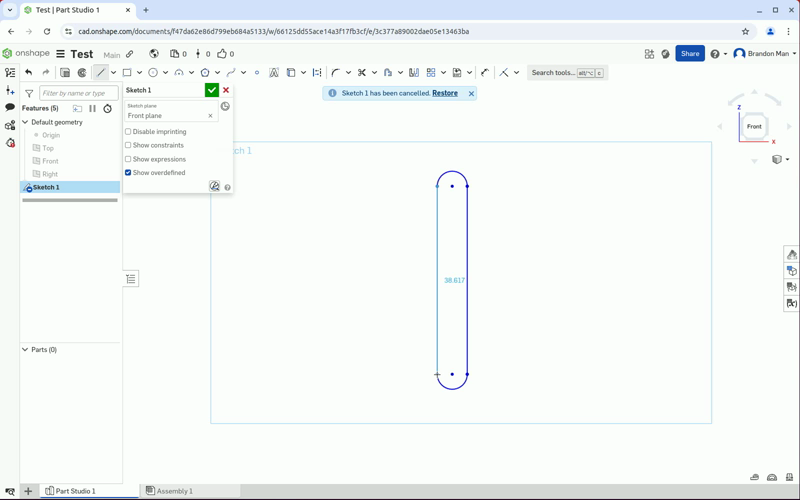
key(esc)
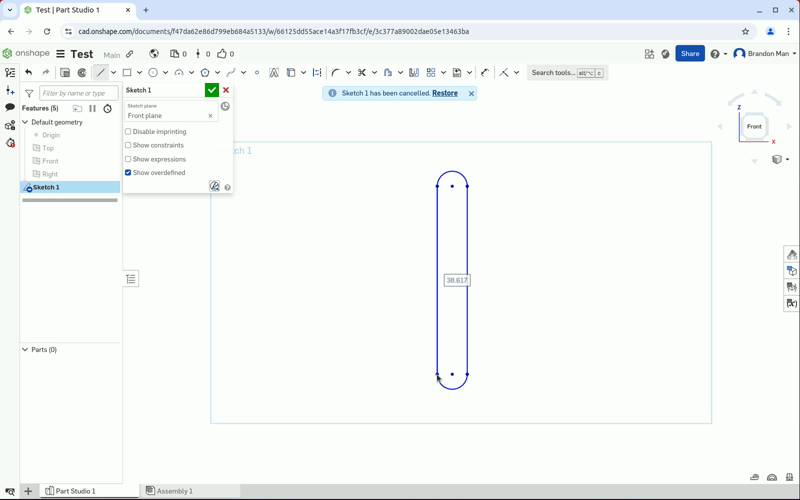
mouse_move(462, 214)
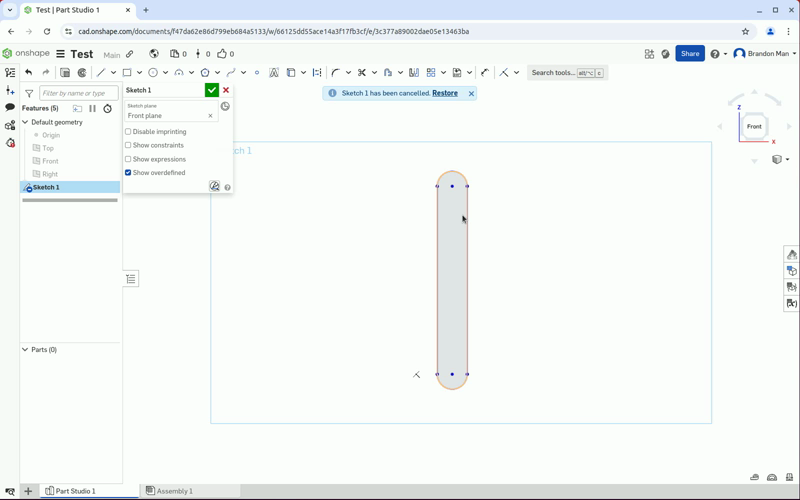
click(462, 214)
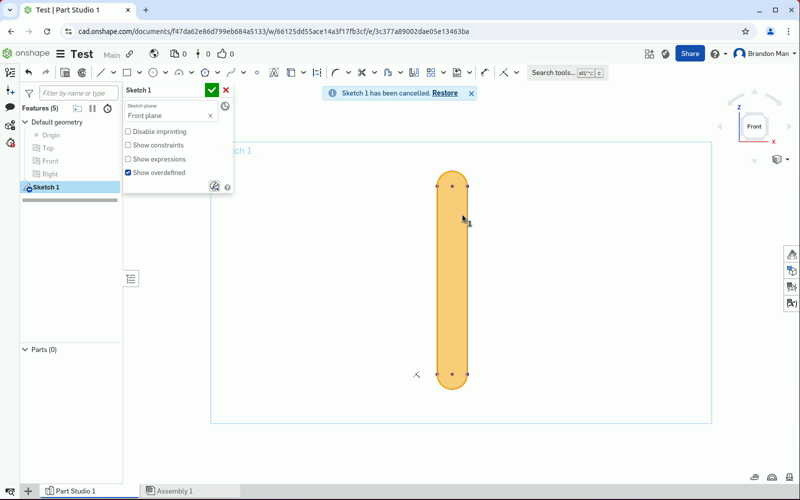
mouse_move(73, 352)
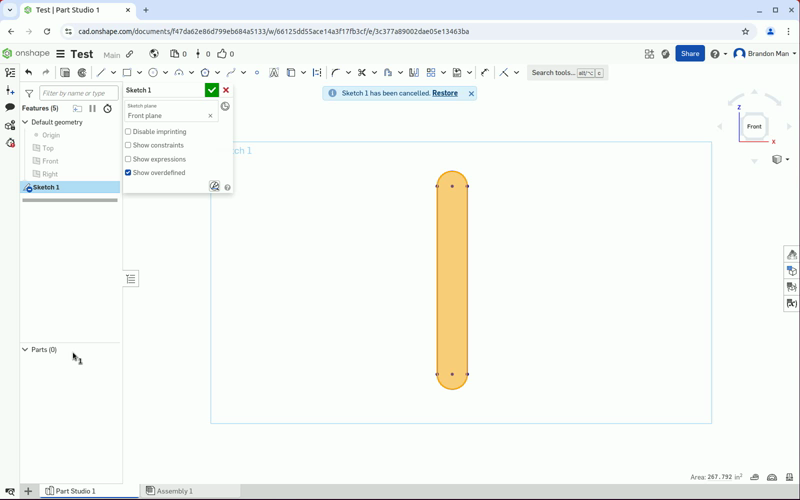
key(shift+y)
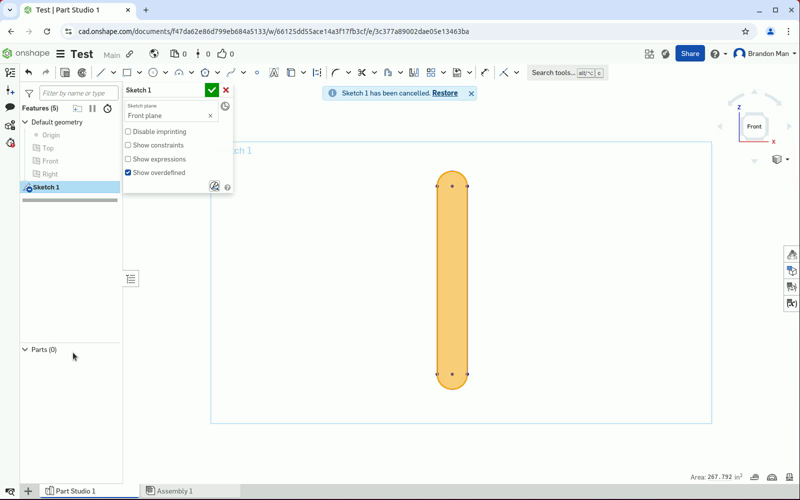
key(shift+e)
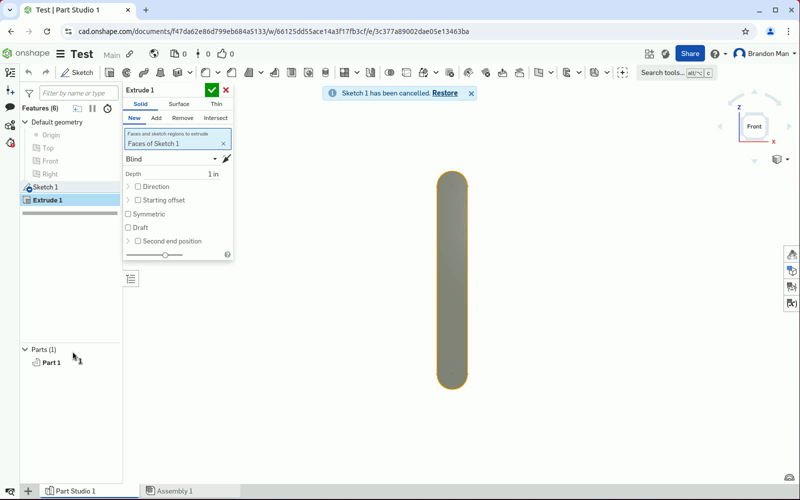
mouse_move(143, 106)
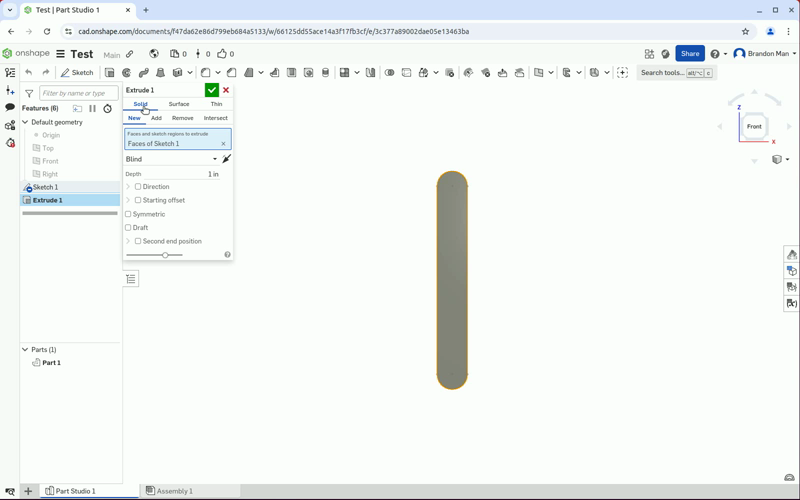
click(143, 106)
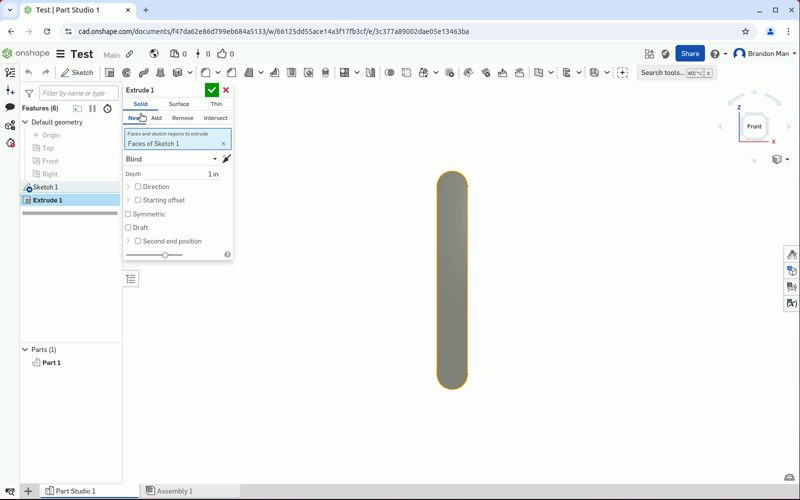
mouse_move(137, 120)
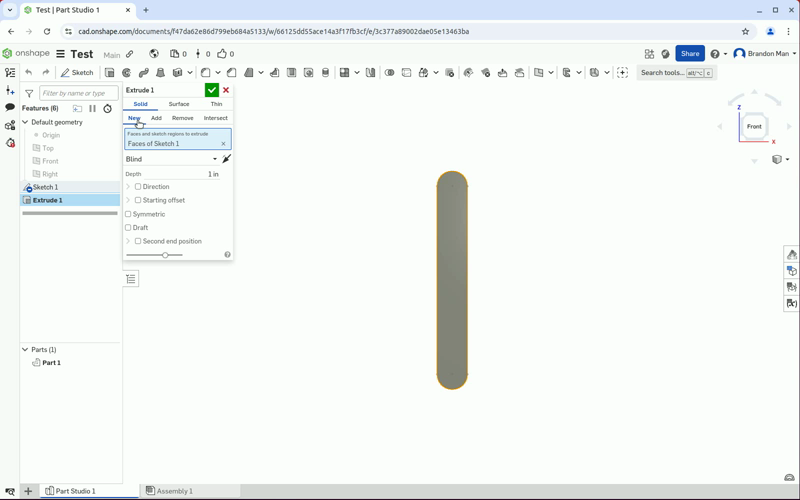
click(137, 120)
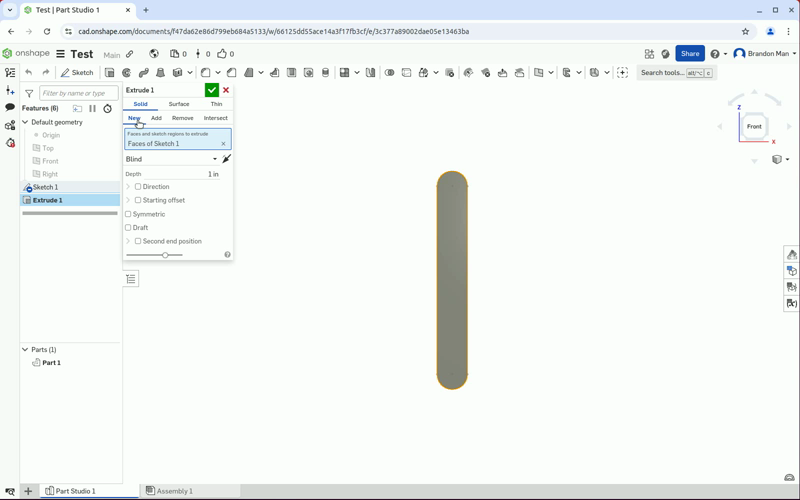
key(tab, 4)
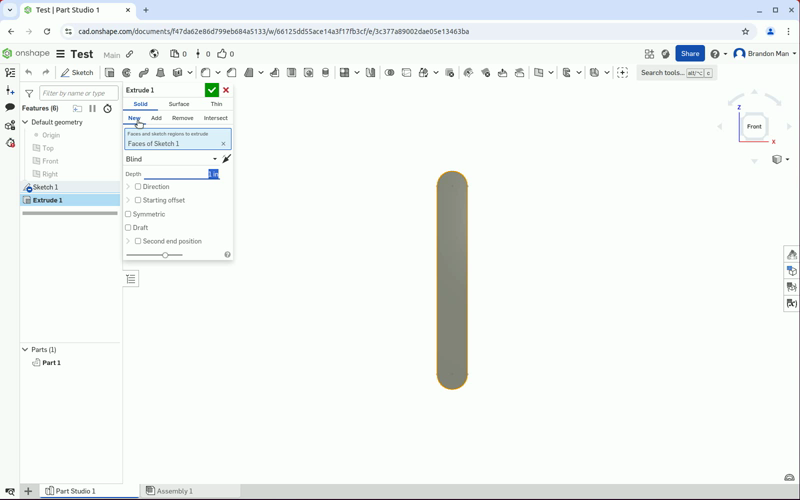
text(0.241)
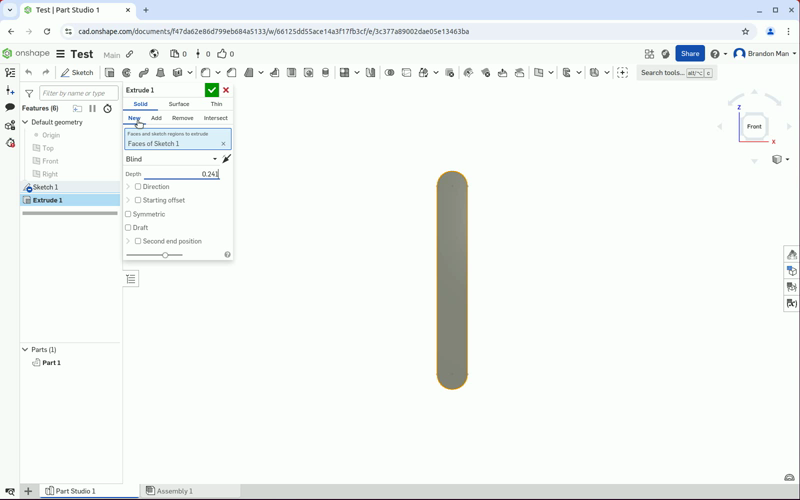
key(enter)
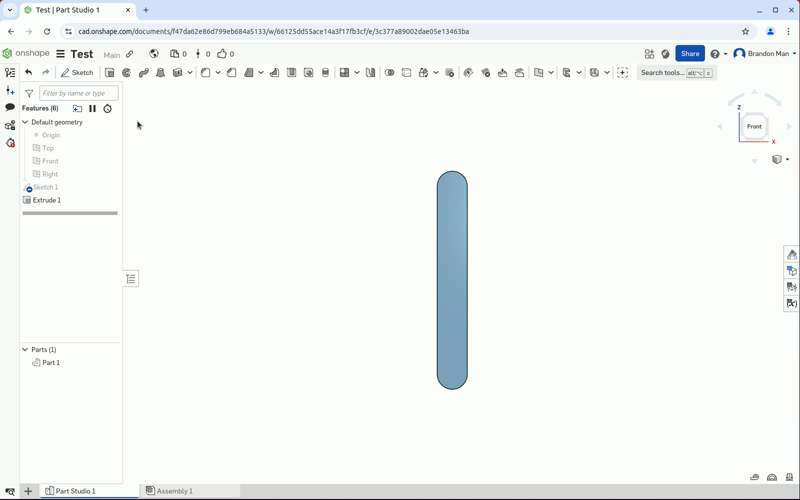
key(shift+h)
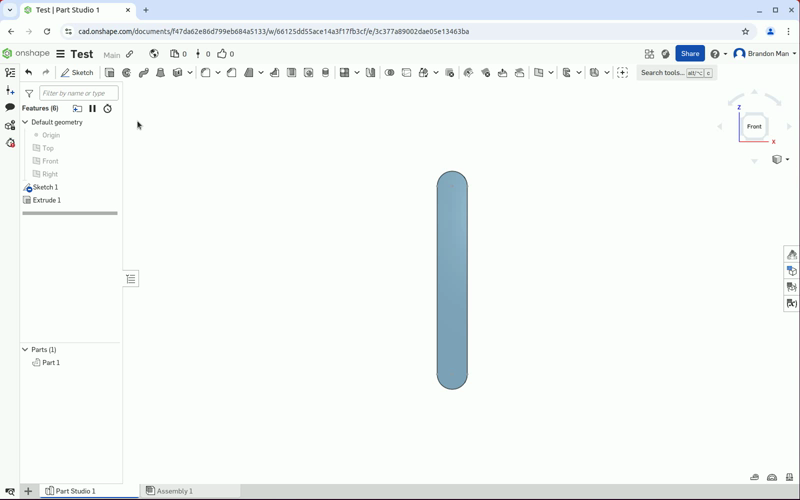
key(shift+h)
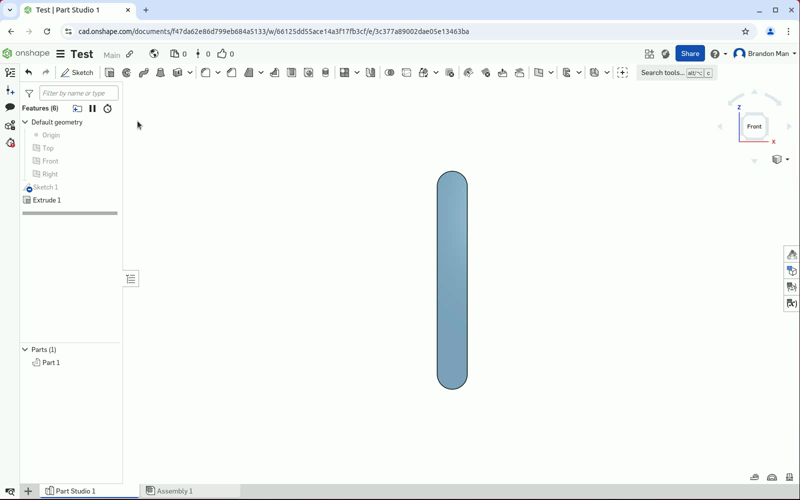
mouse_move(73, 189)
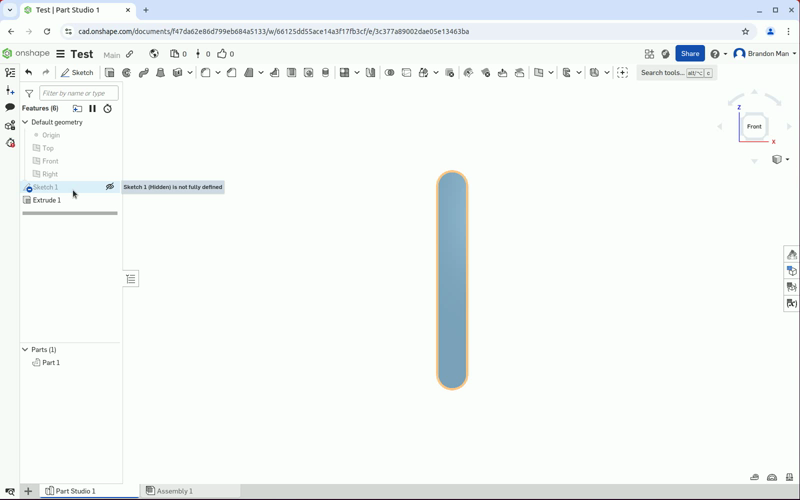
click(73, 189)
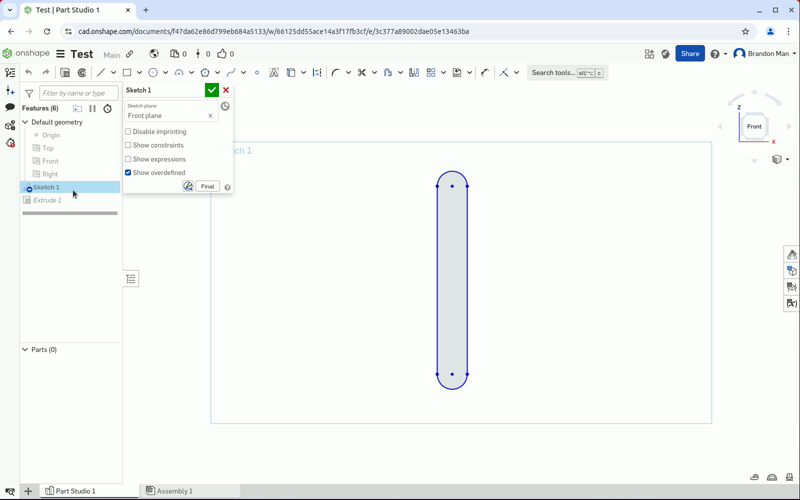
mouse_move(229, 92)
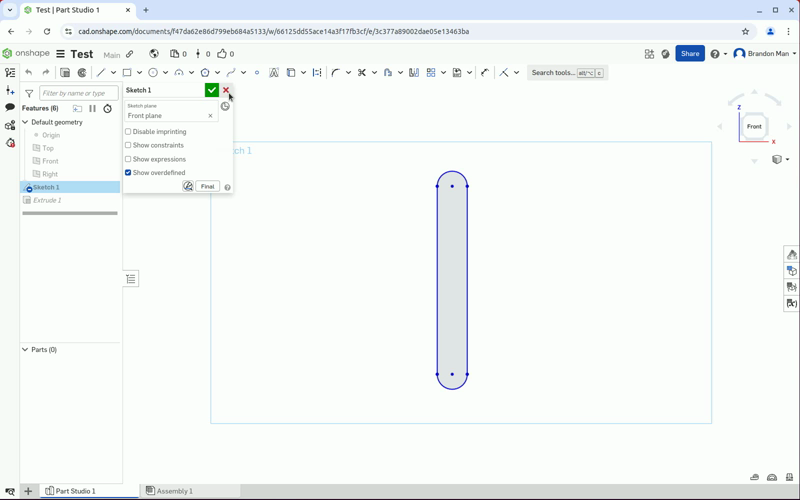
click(229, 92)
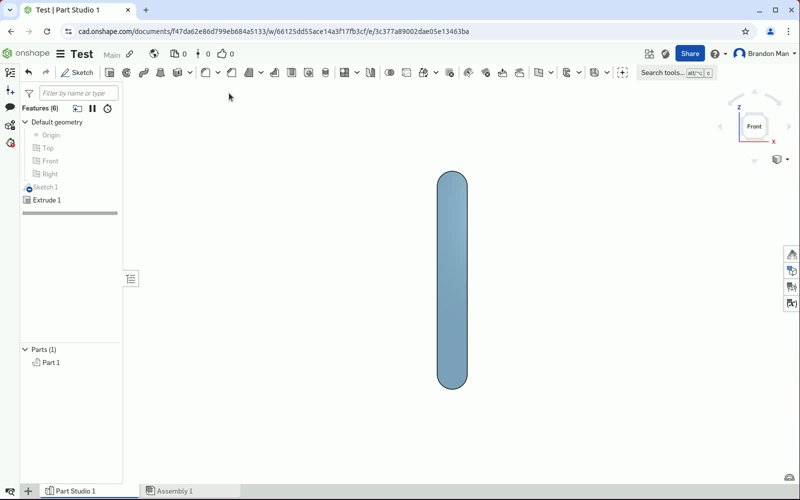
mouse_move(541, 75)
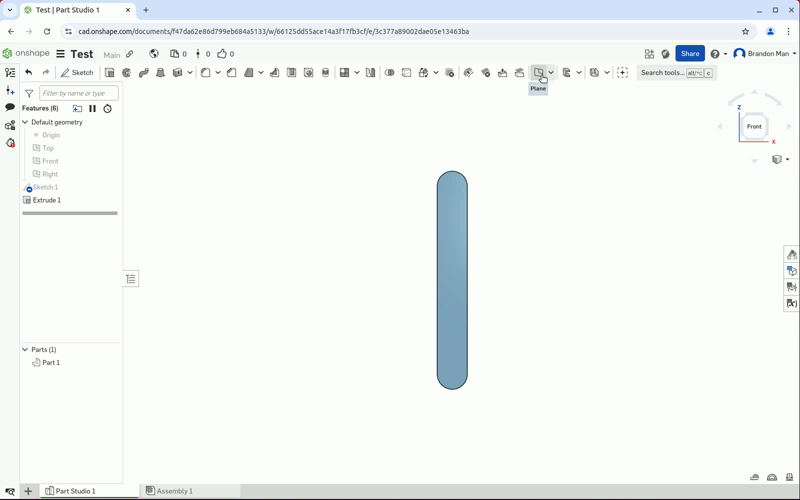
click(541, 75)
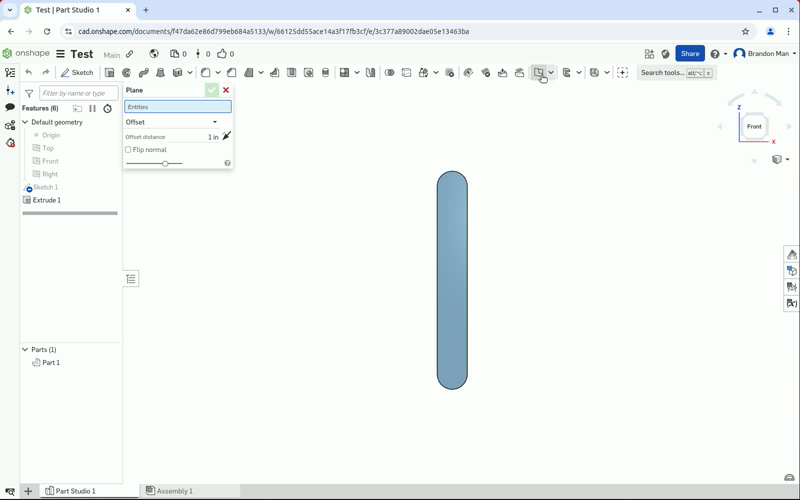
mouse_move(73, 163)
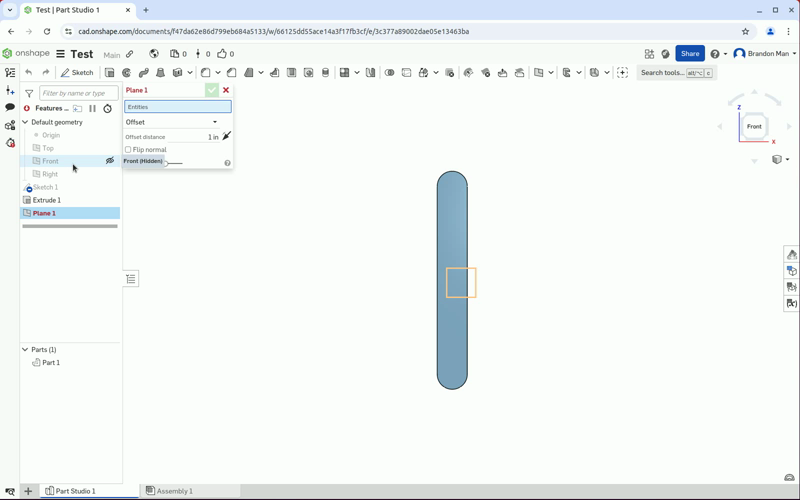
click(73, 163)
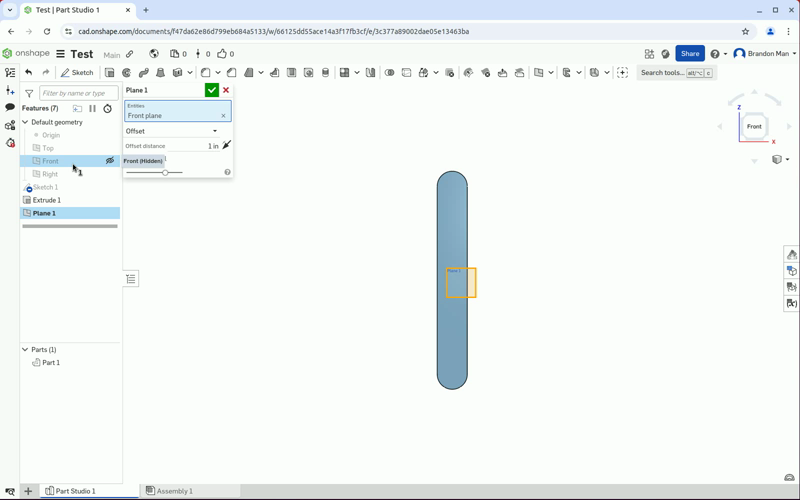
key(tab, 2)
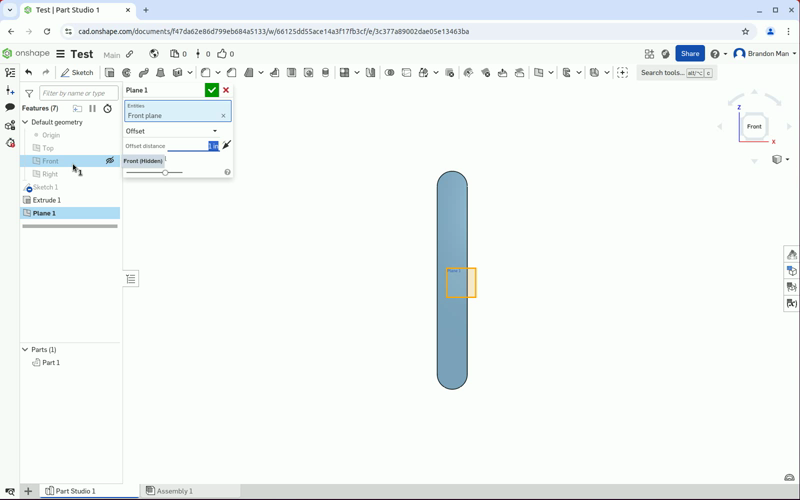
text(0.246)
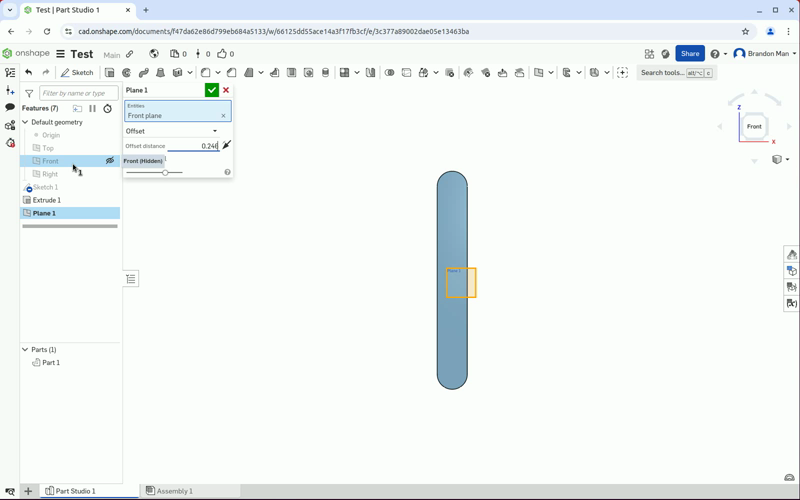
key(enter, 2)
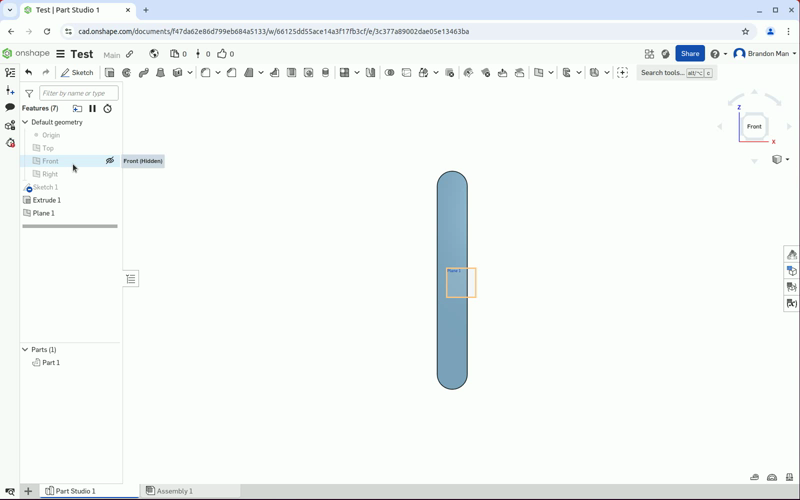
key(shift+s)
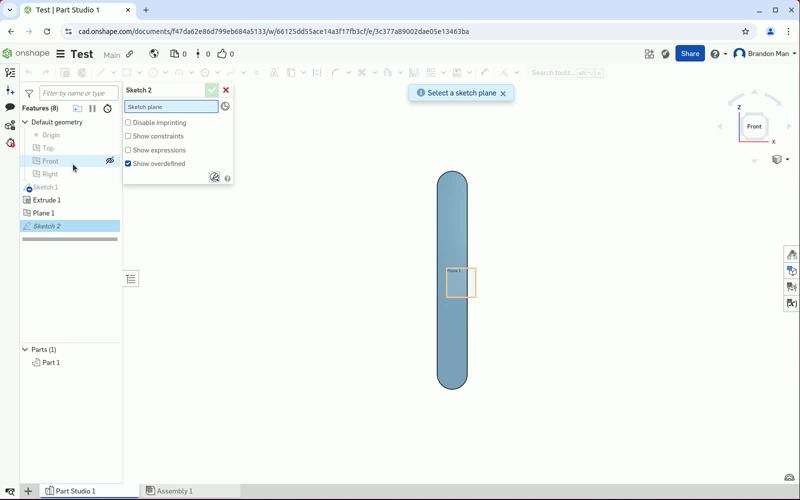
mouse_move(73, 215)
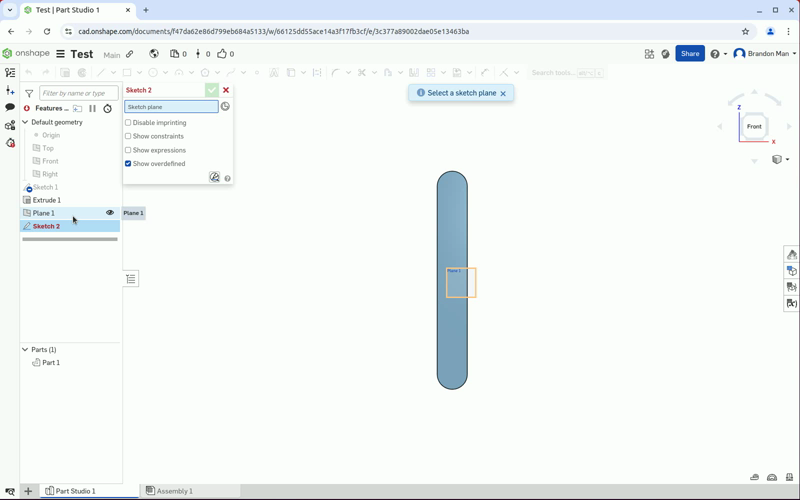
click(73, 215)
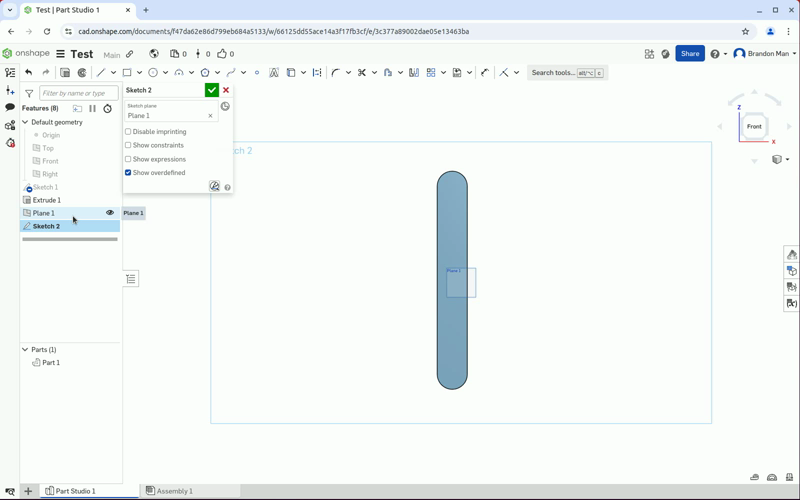
mouse_move(73, 352)
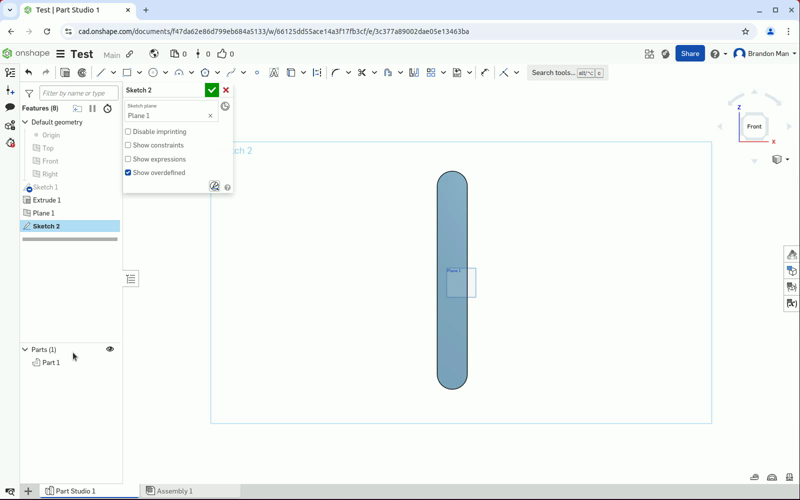
key(y)
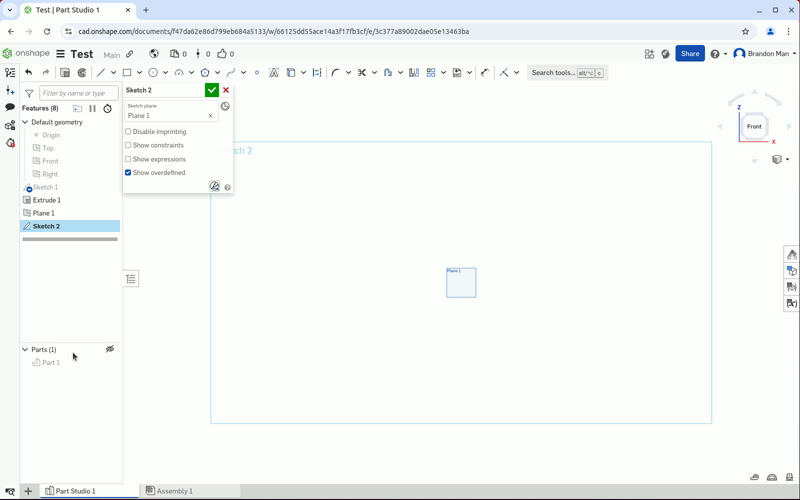
key(c)
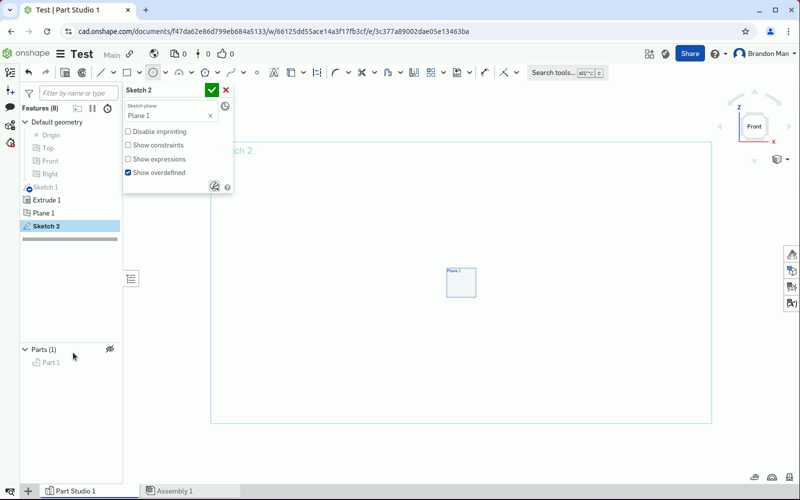
key_down(shift)
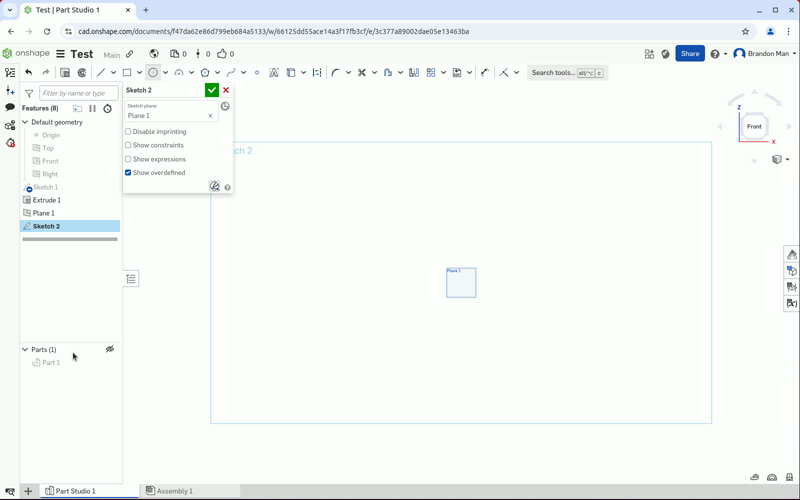
mouse_move(452, 185)
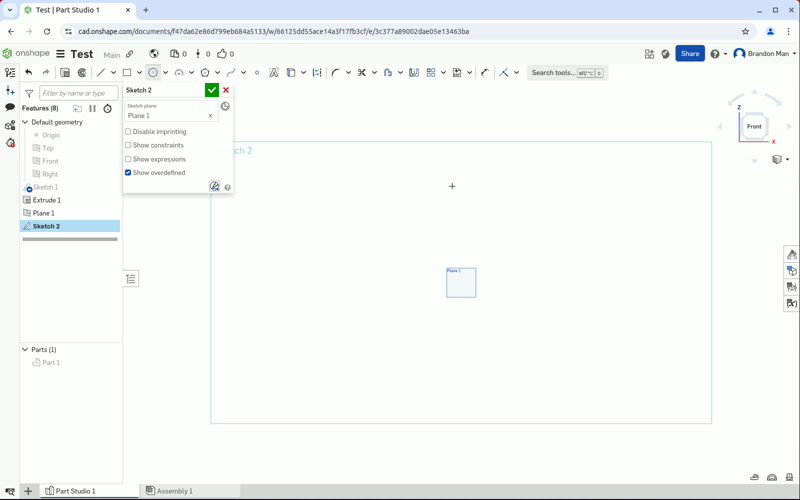
click(452, 185)
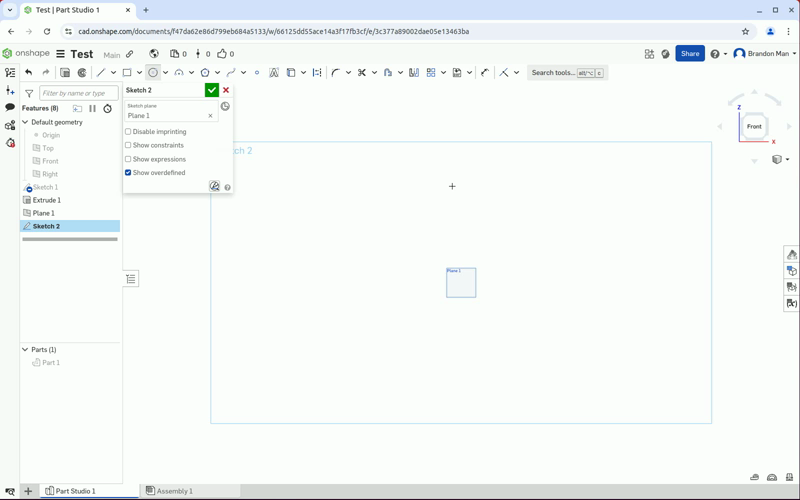
key_up(shift)
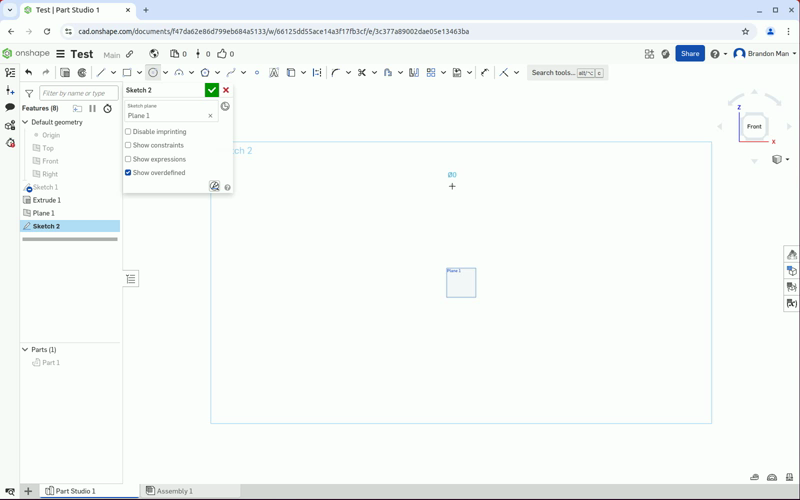
mouse_move(460, 185)
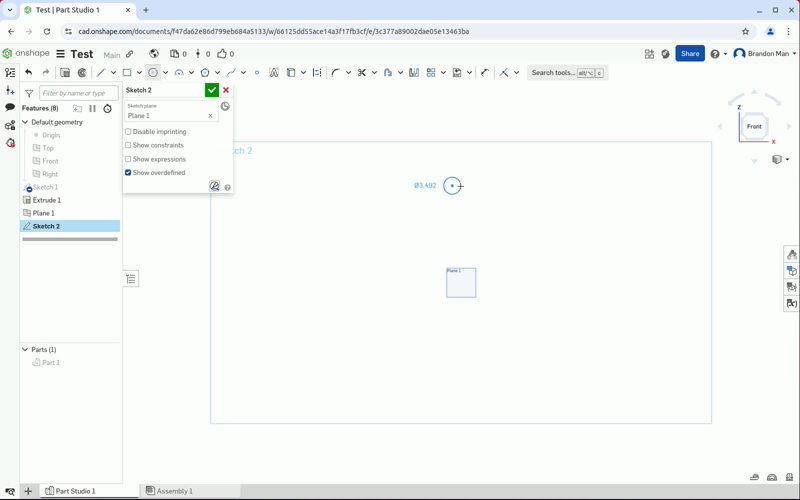
click(460, 185)
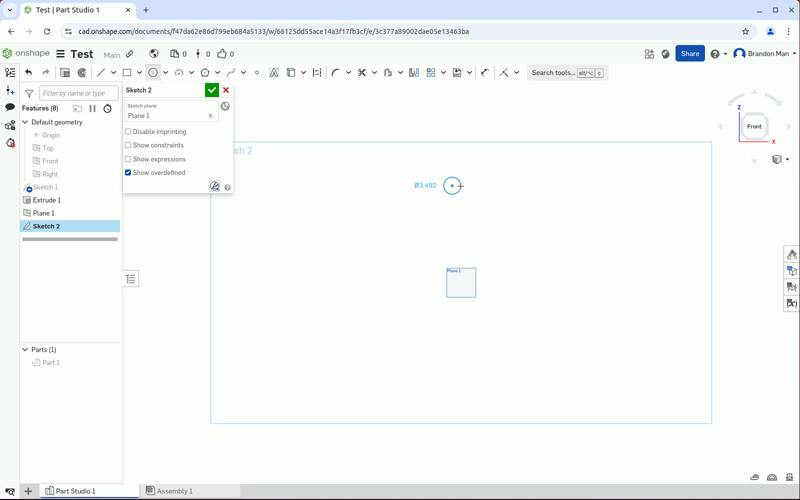
key(esc)
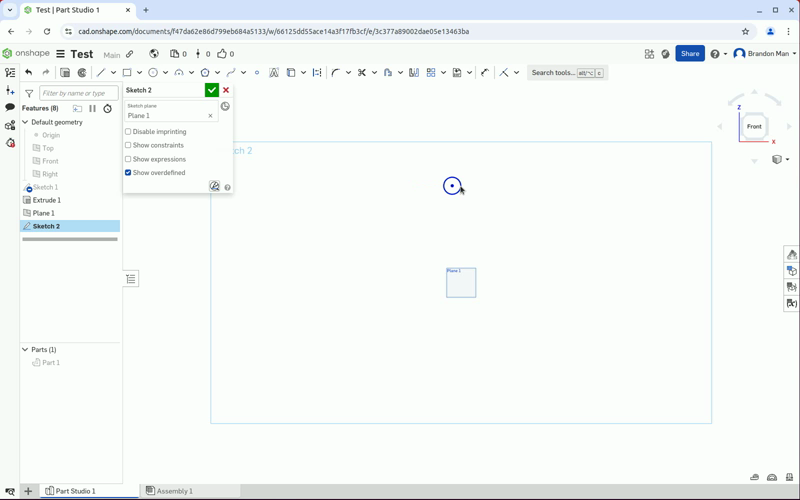
mouse_move(448, 182)
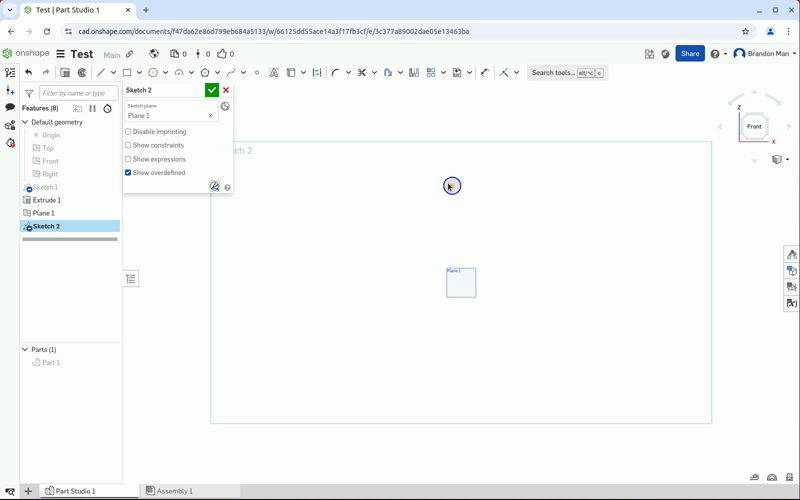
scroll(6)
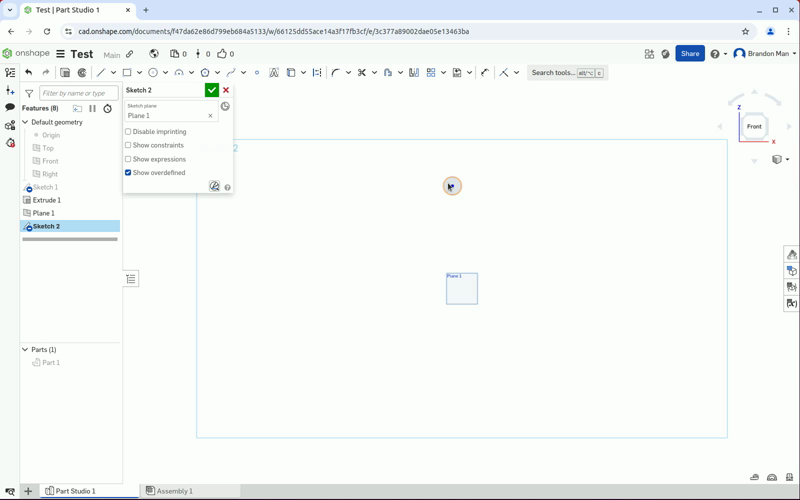
scroll(6)
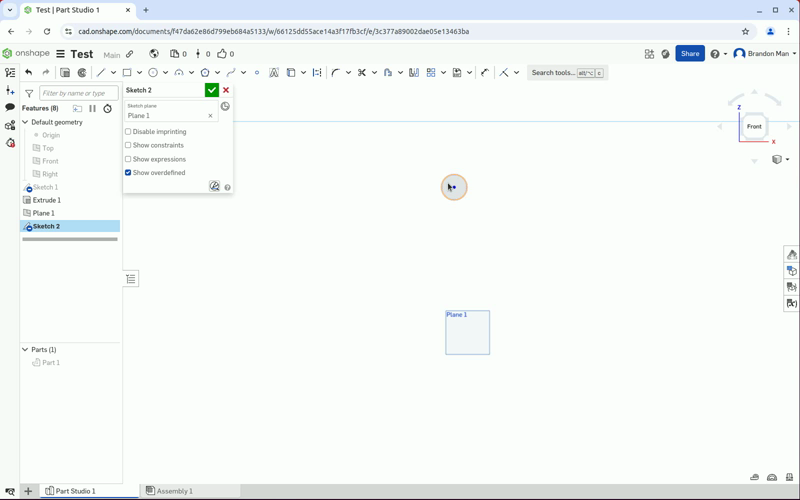
scroll(6)
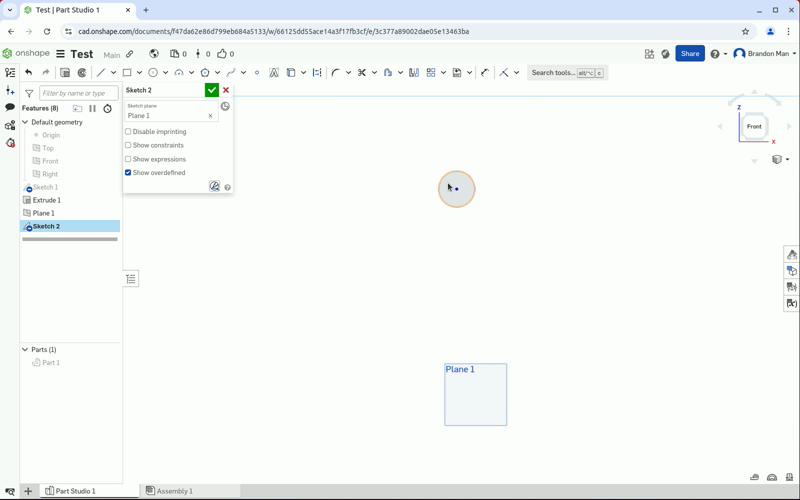
scroll(6)
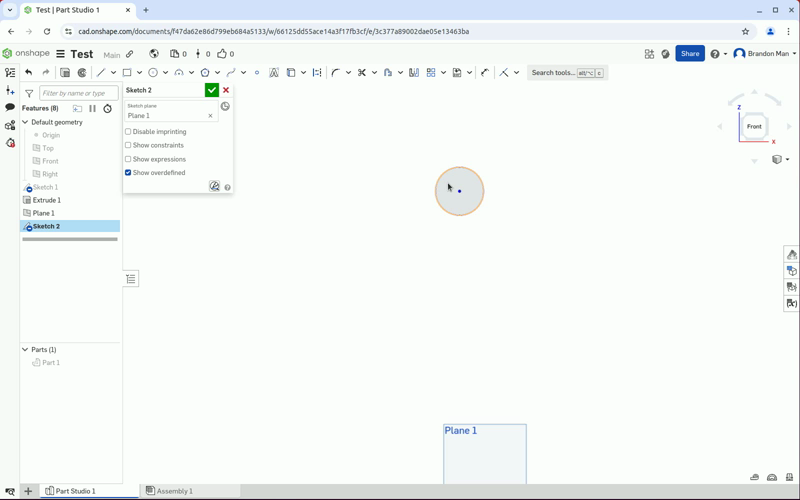
scroll(6)
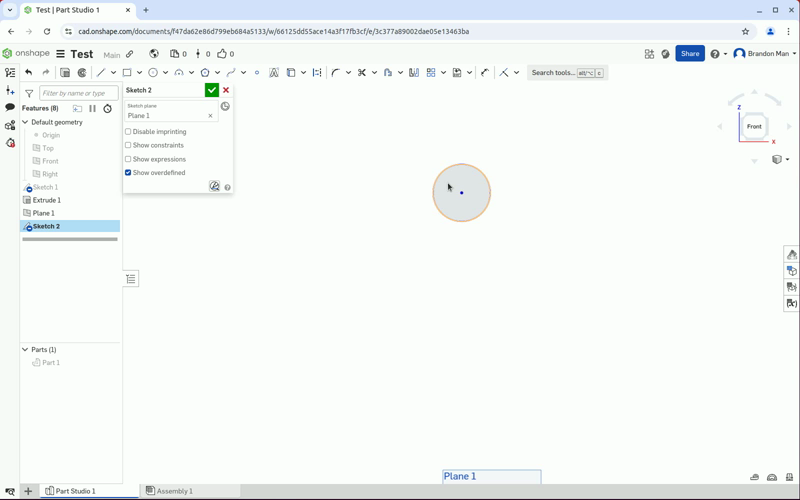
scroll(6)
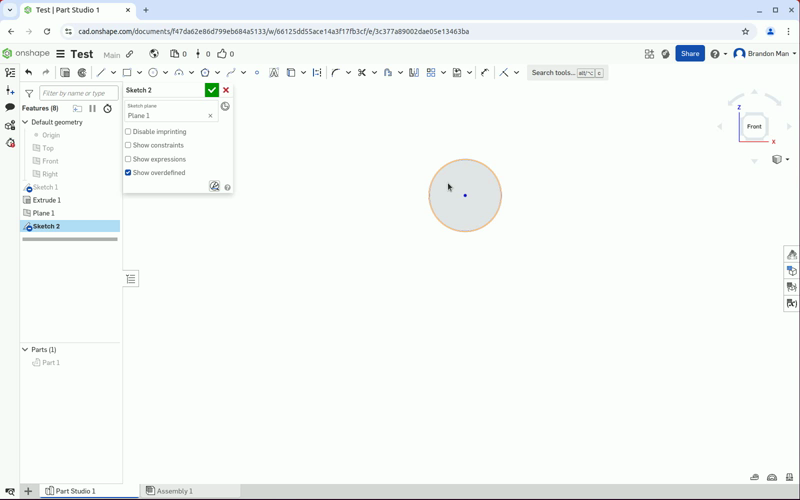
scroll(6)
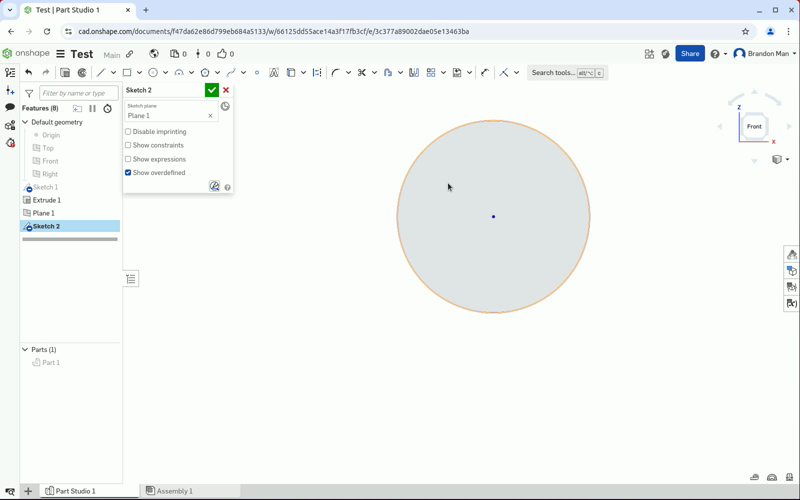
click(448, 182)
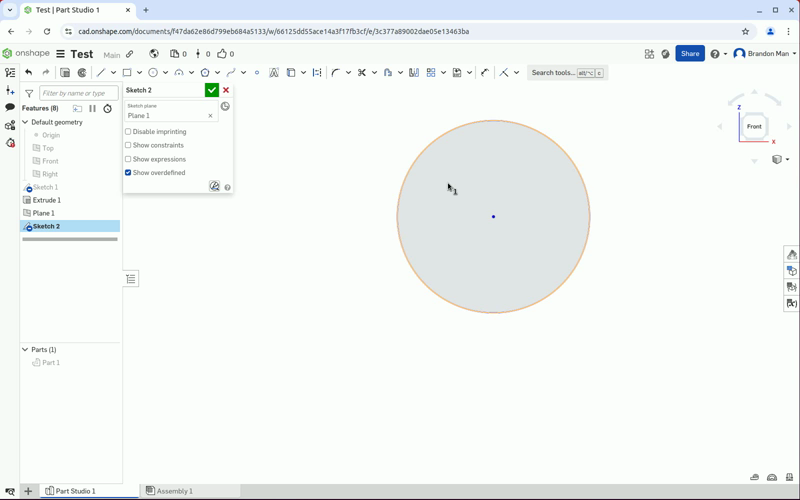
scroll(-6)
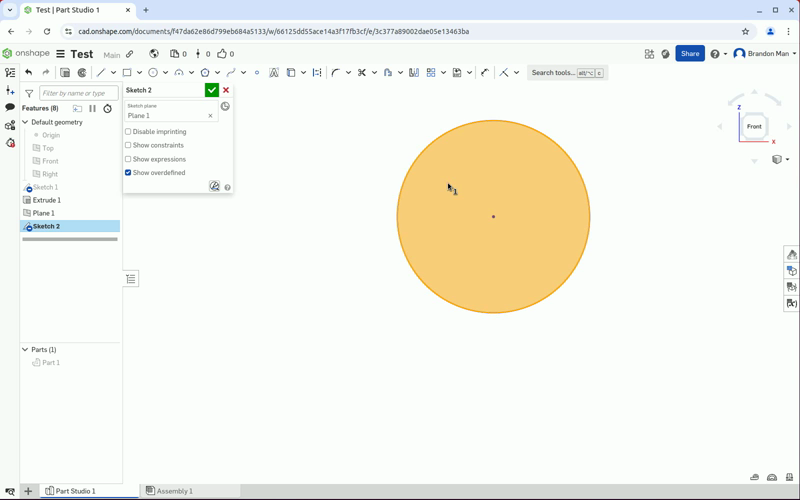
scroll(-6)
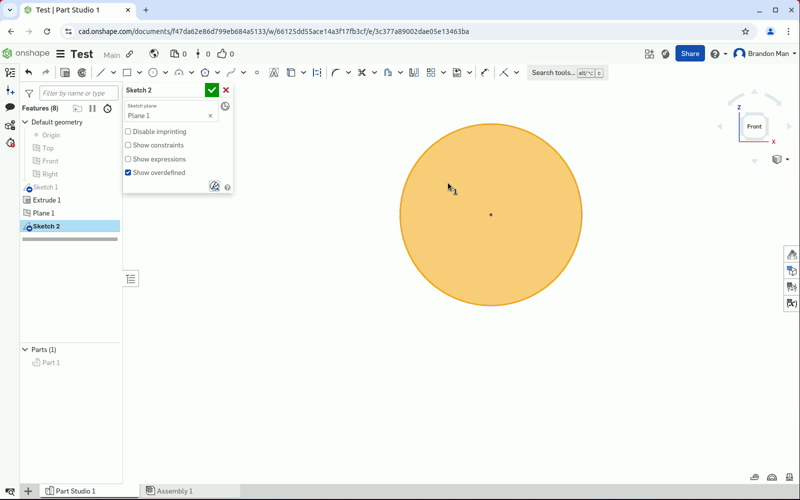
scroll(-6)
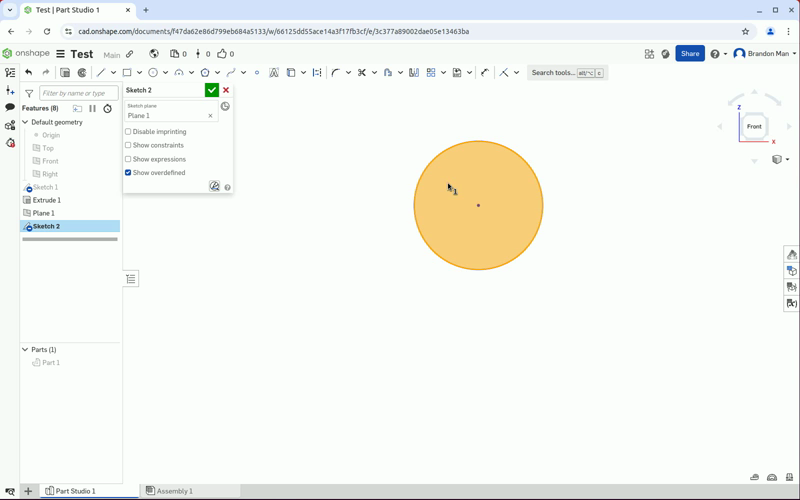
scroll(-6)
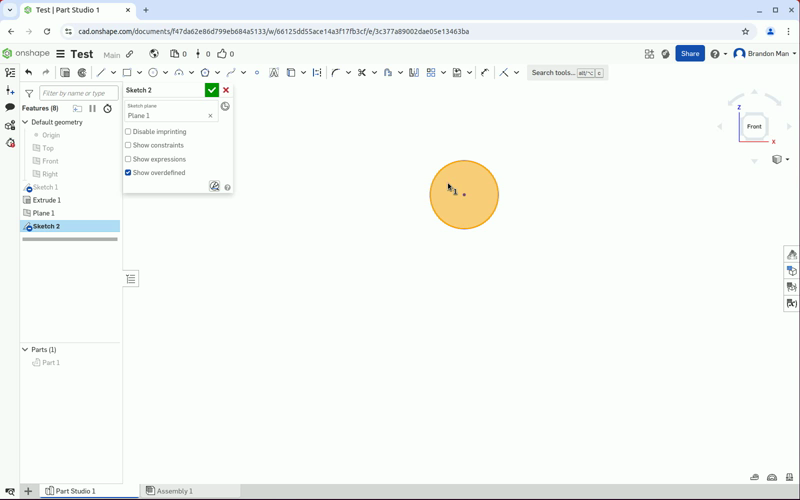
scroll(-6)
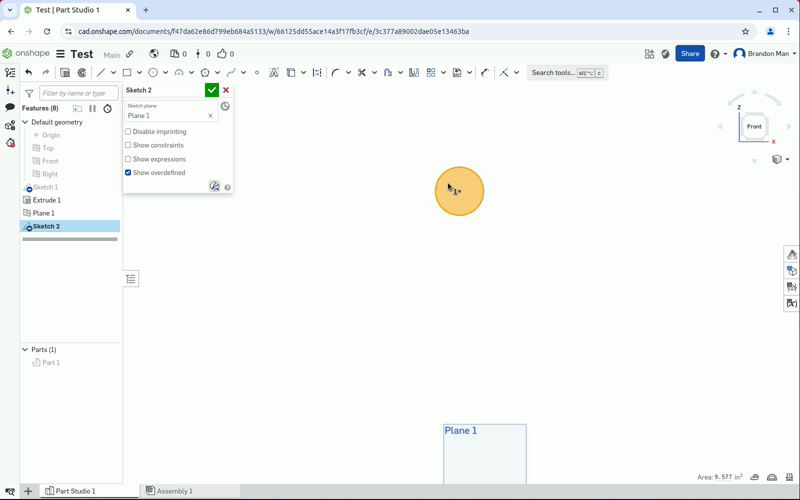
scroll(-6)
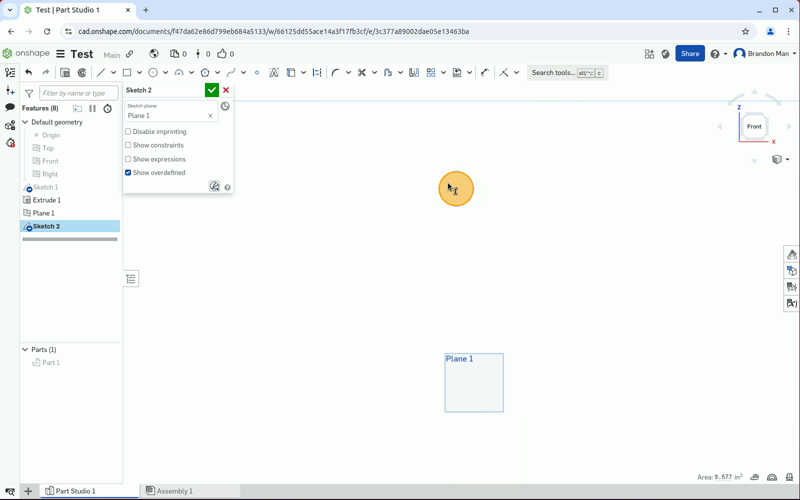
scroll(-6)
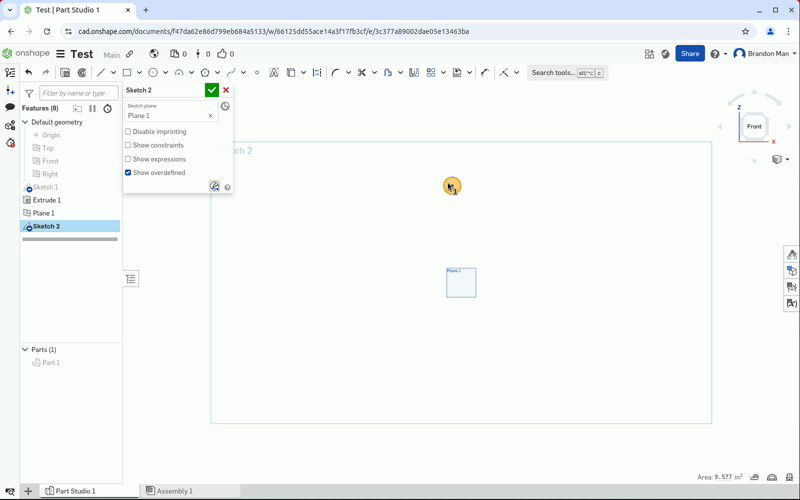
mouse_move(73, 352)
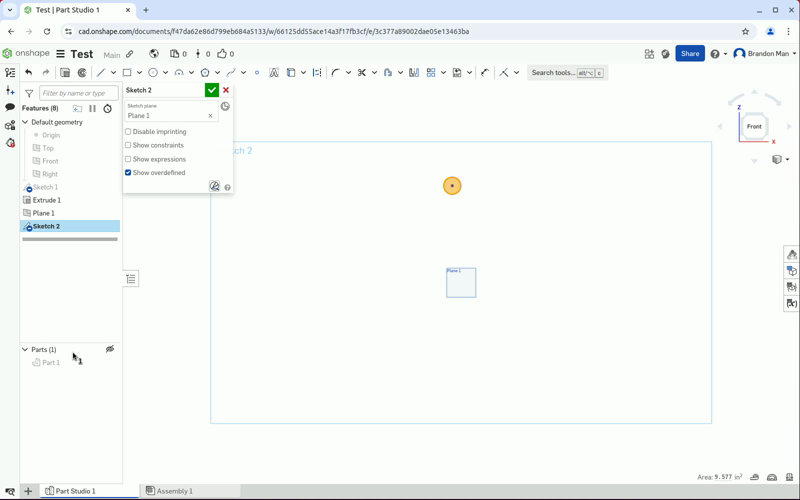
key(shift+y)
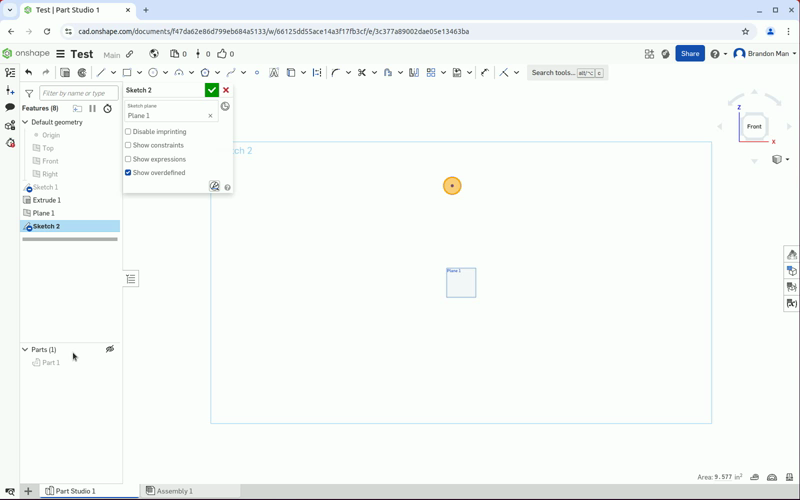
key(shift+e)
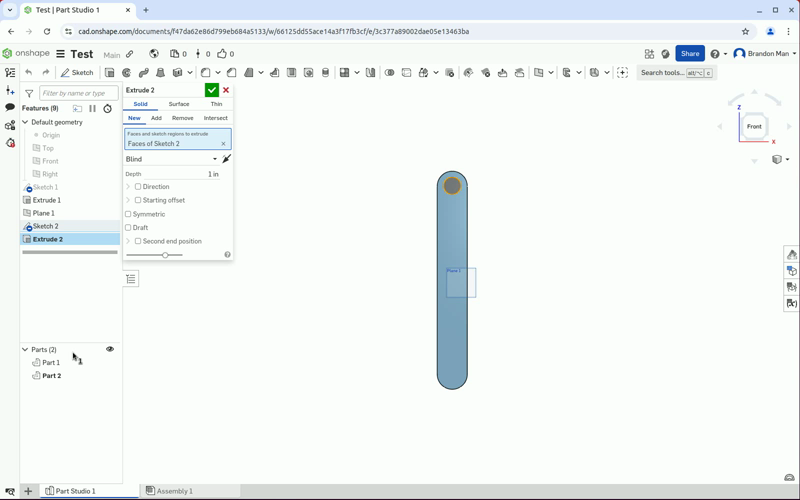
mouse_move(143, 106)
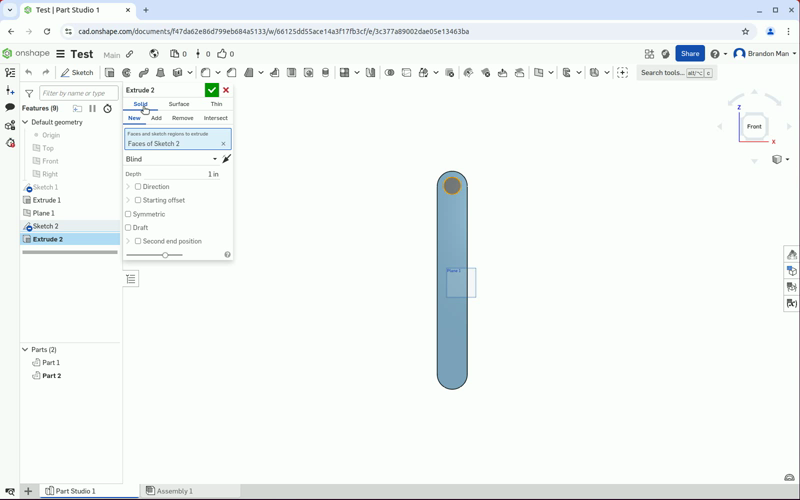
click(143, 106)
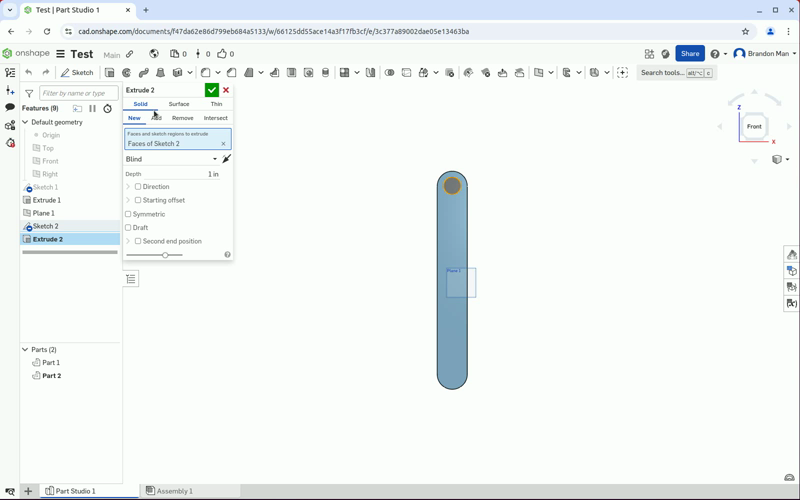
mouse_move(186, 120)
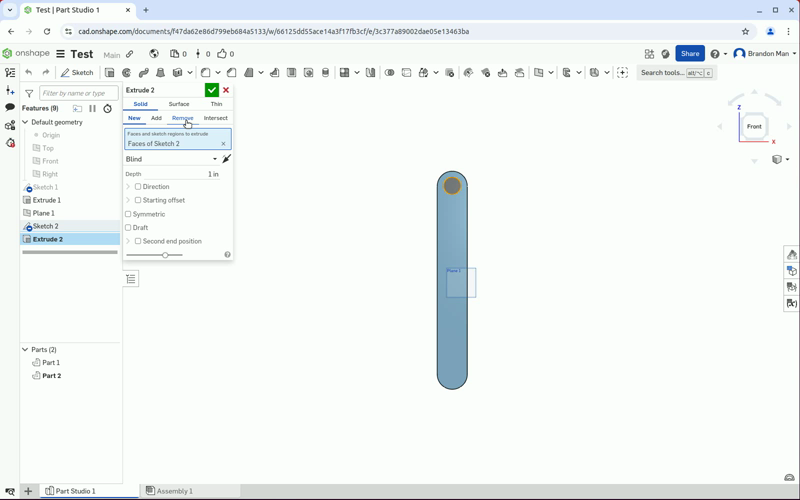
click(186, 120)
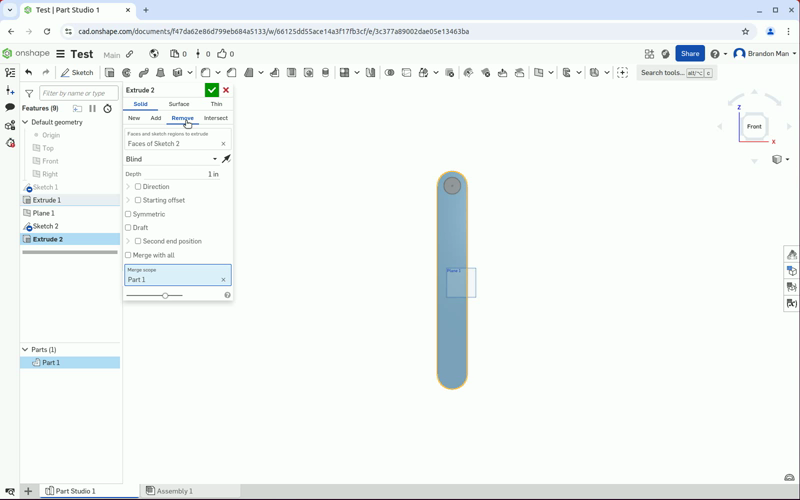
key(tab, 4)
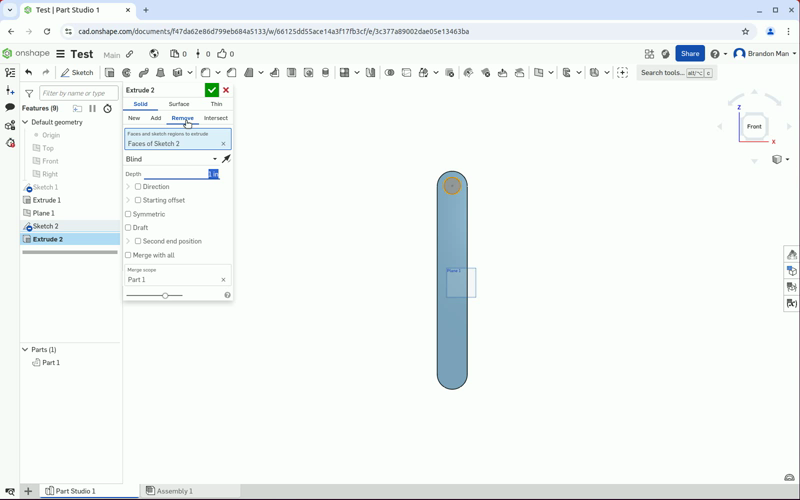
text(1.926)
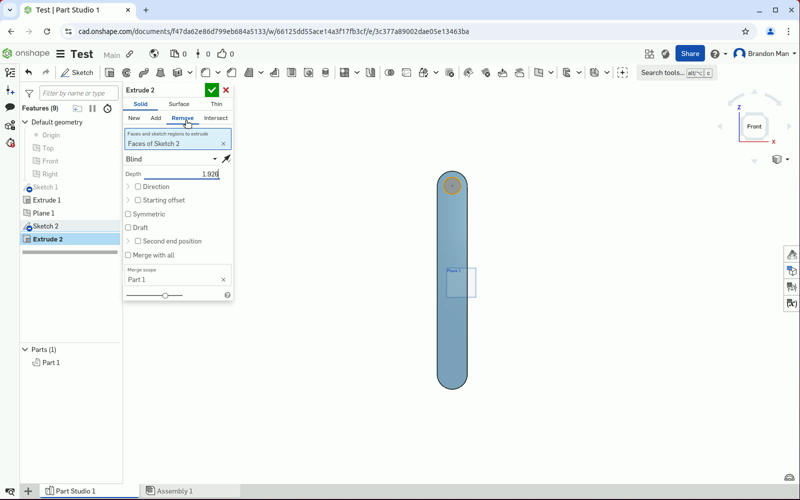
key(tab, 6)
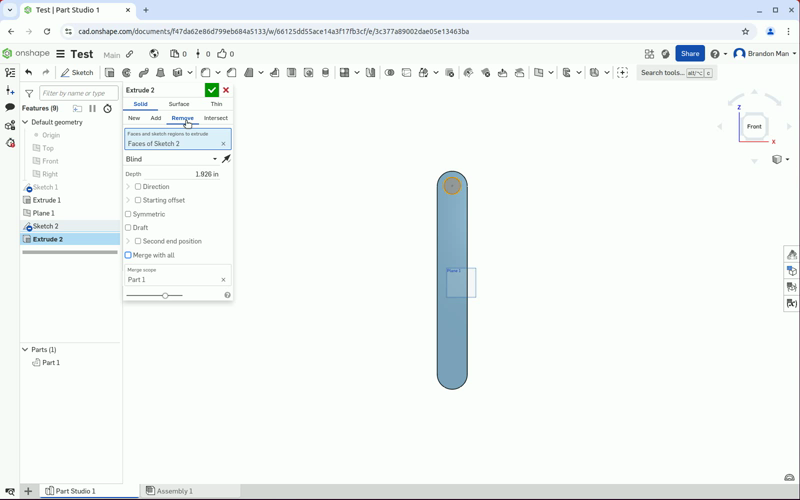
key(space)
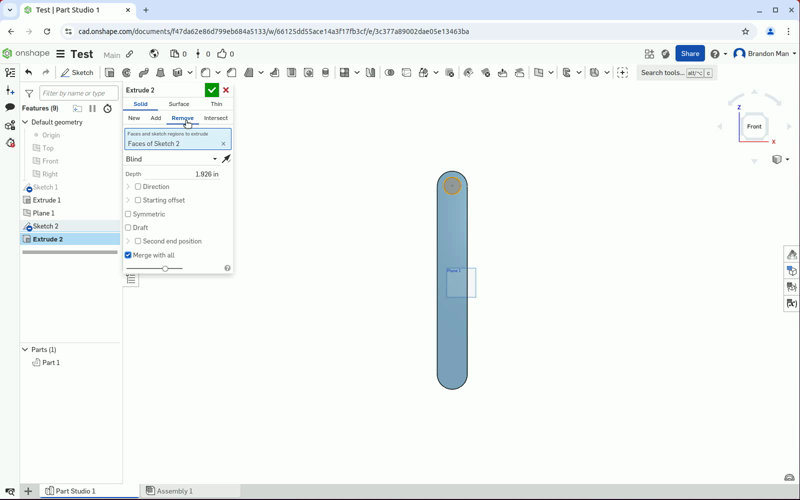
key(enter)
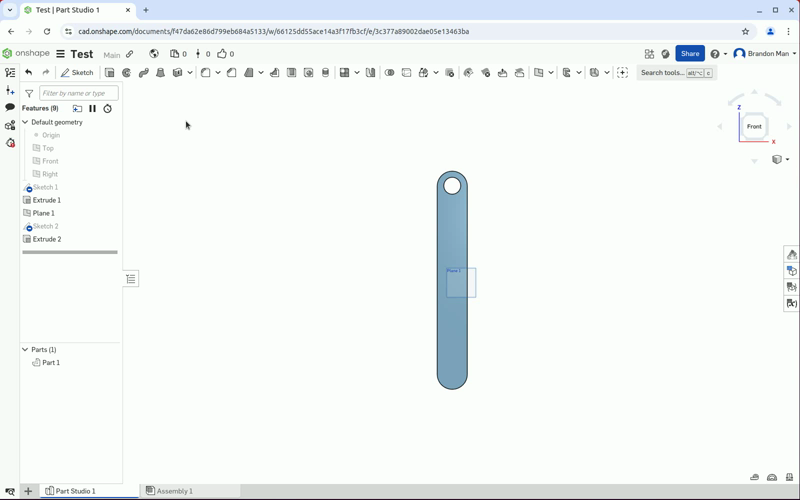
key(shift+h)
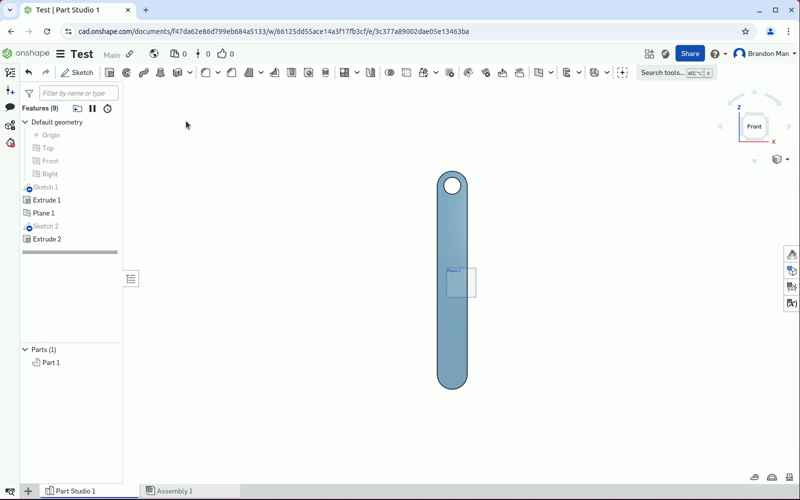
key(shift+h)
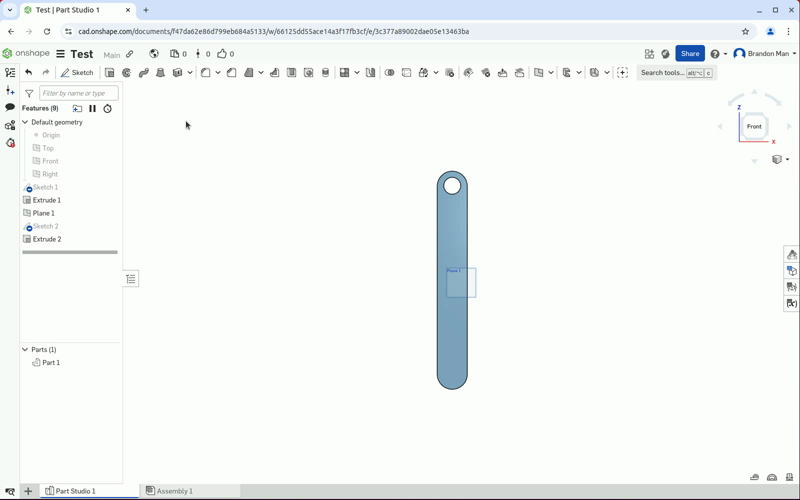
mouse_move(73, 189)
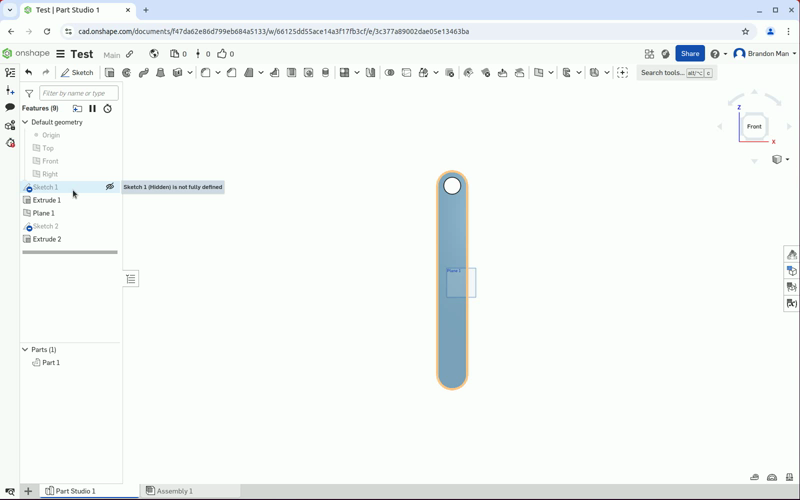
click(73, 189)
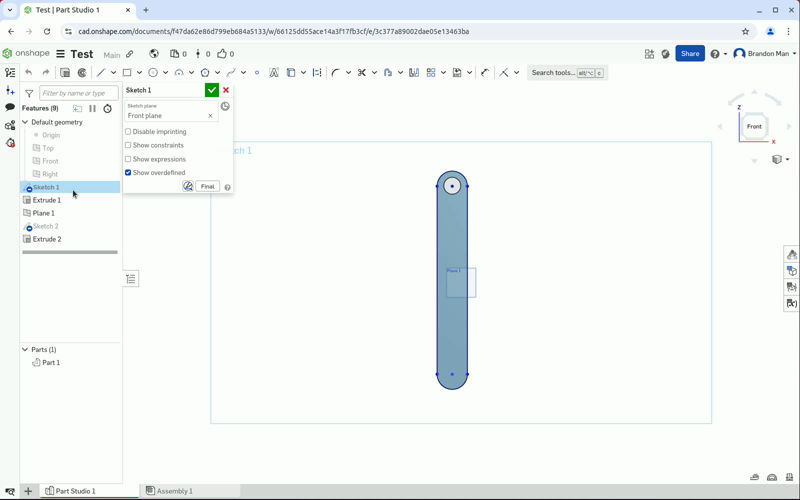
mouse_move(229, 92)
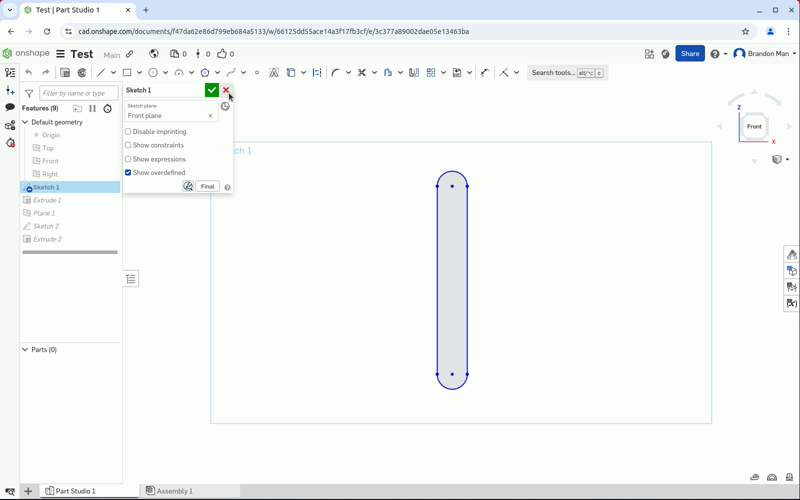
click(229, 92)
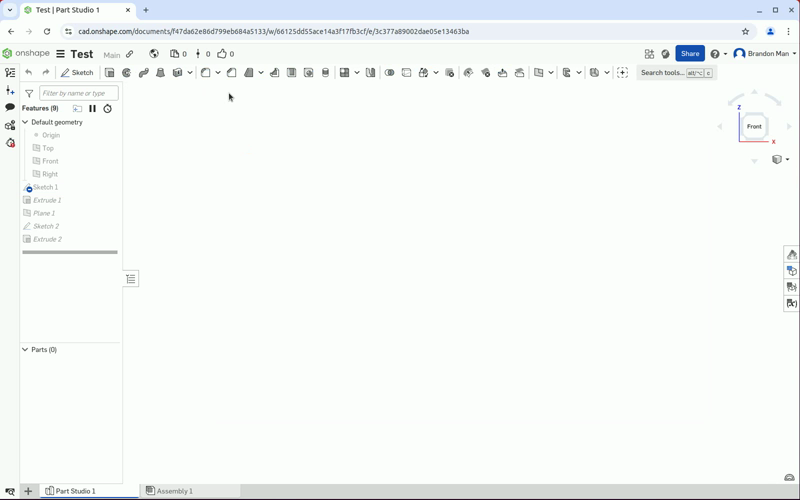
key(shift+s)
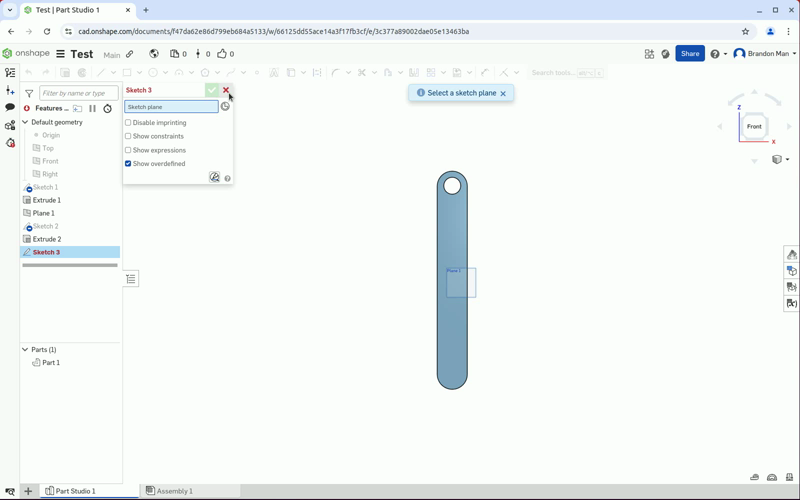
mouse_move(73, 215)
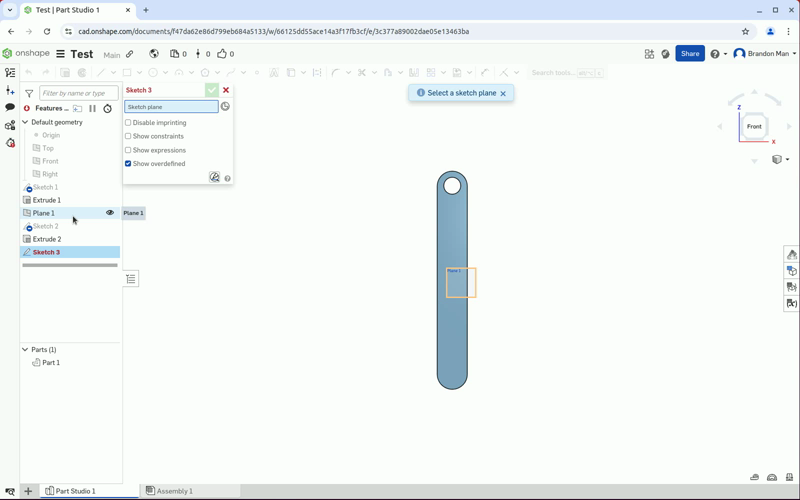
click(73, 215)
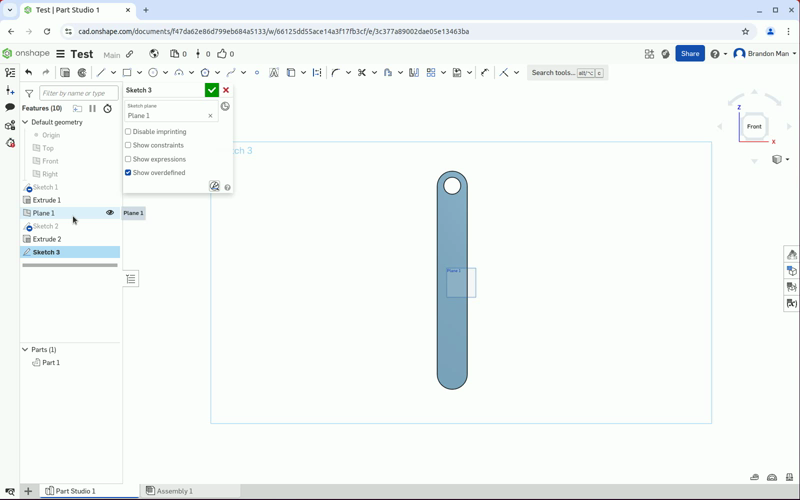
mouse_move(73, 352)
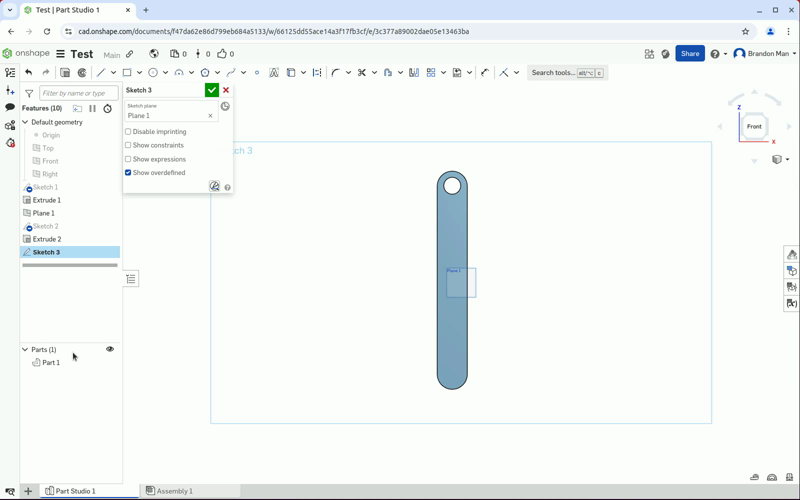
key(y)
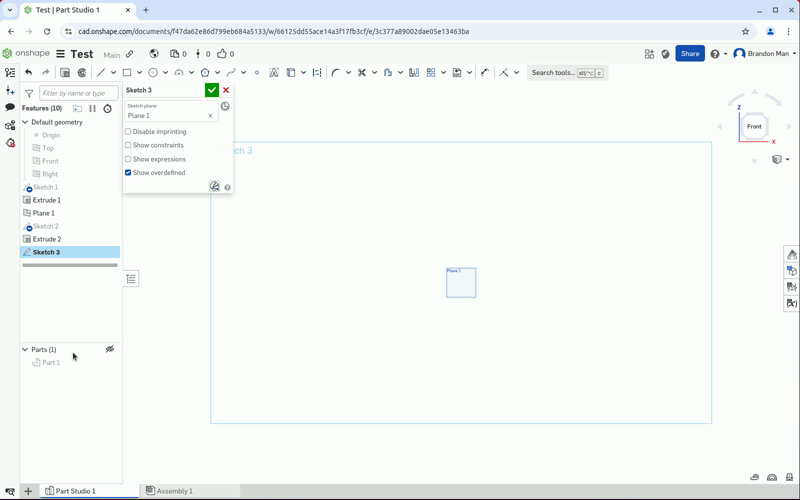
key(c)
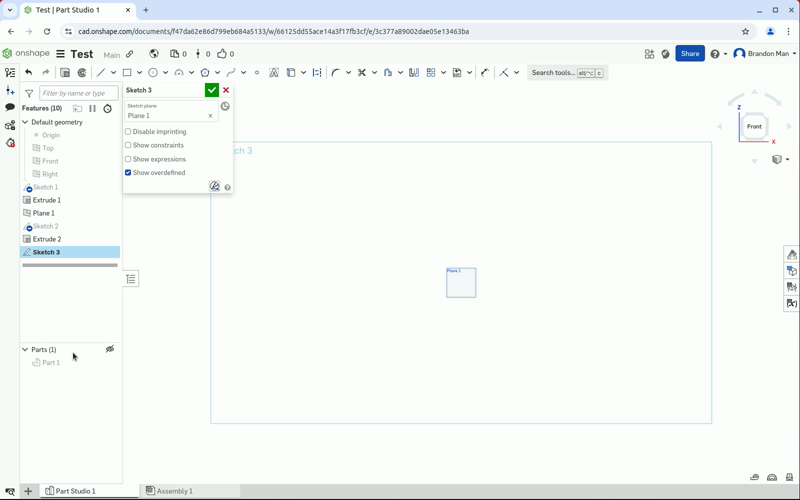
key_down(shift)
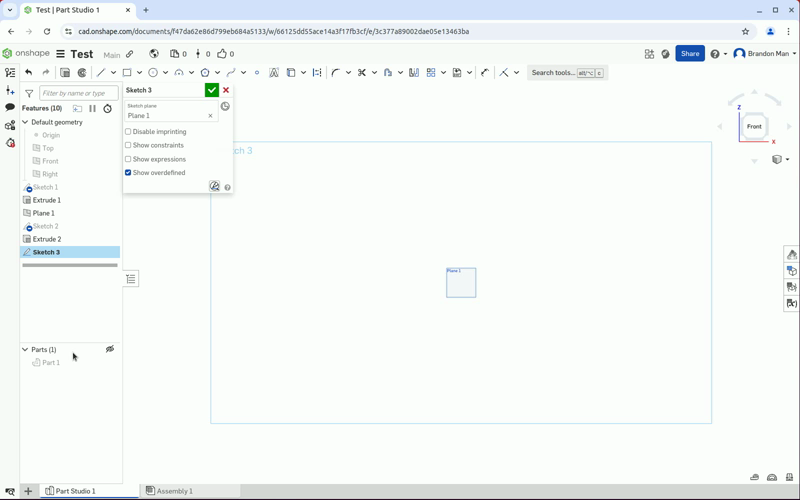
mouse_move(452, 374)
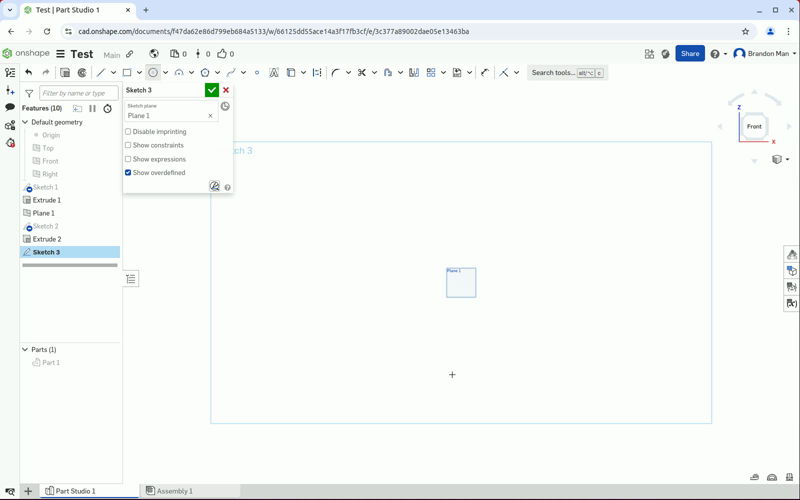
click(452, 374)
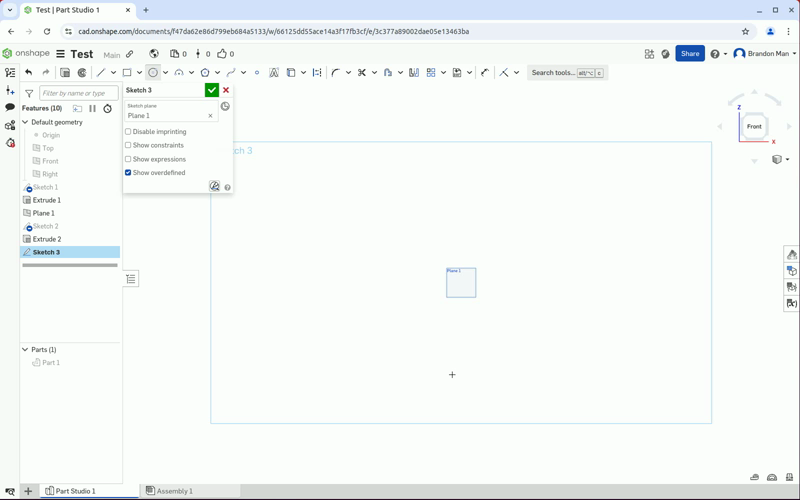
key_up(shift)
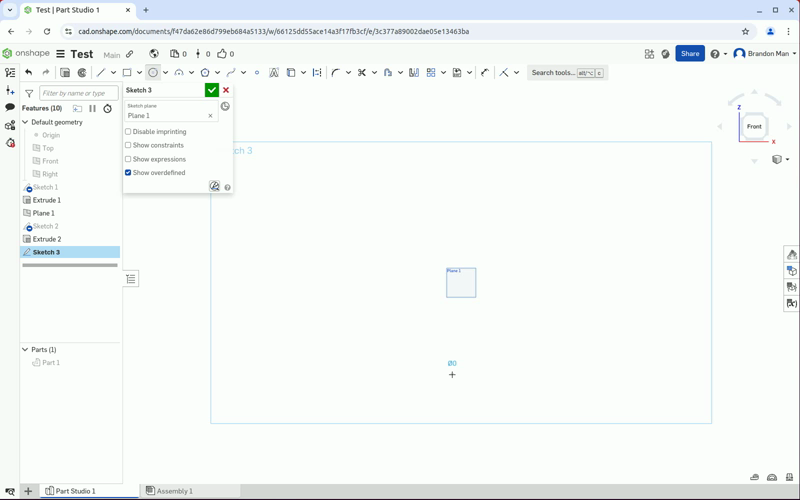
mouse_move(460, 374)
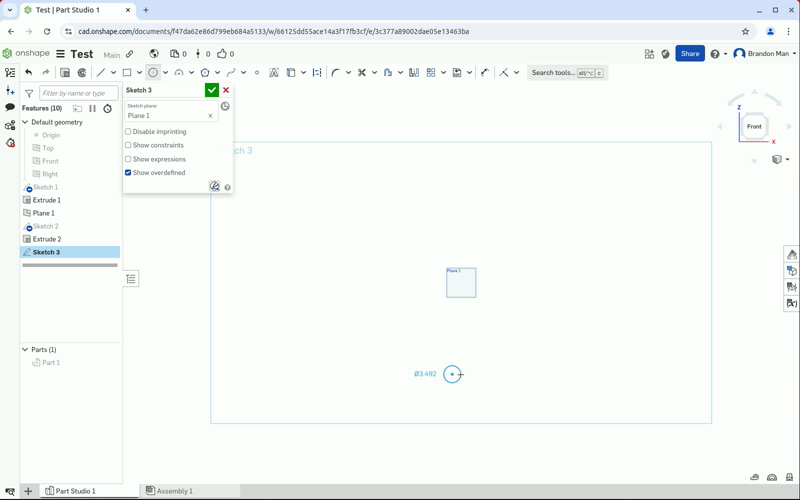
click(460, 374)
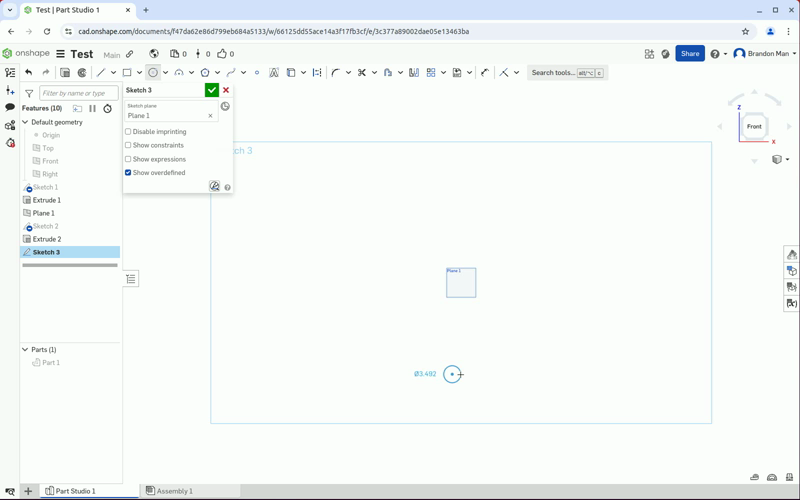
key(esc)
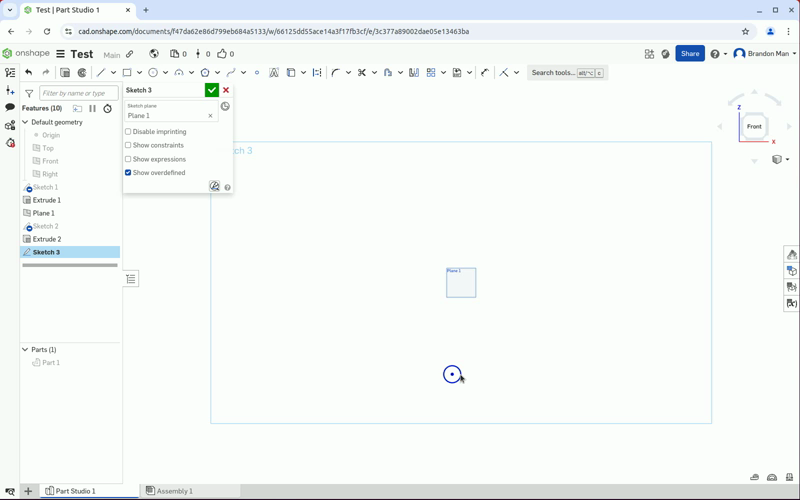
mouse_move(456, 375)
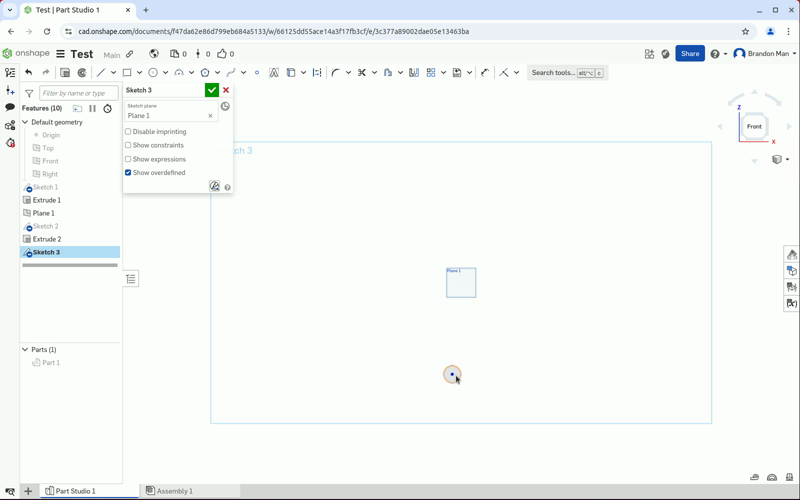
scroll(6)
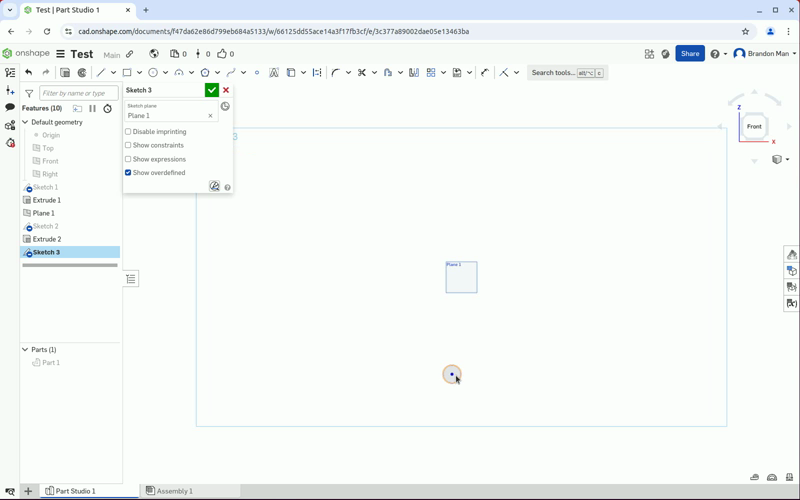
scroll(6)
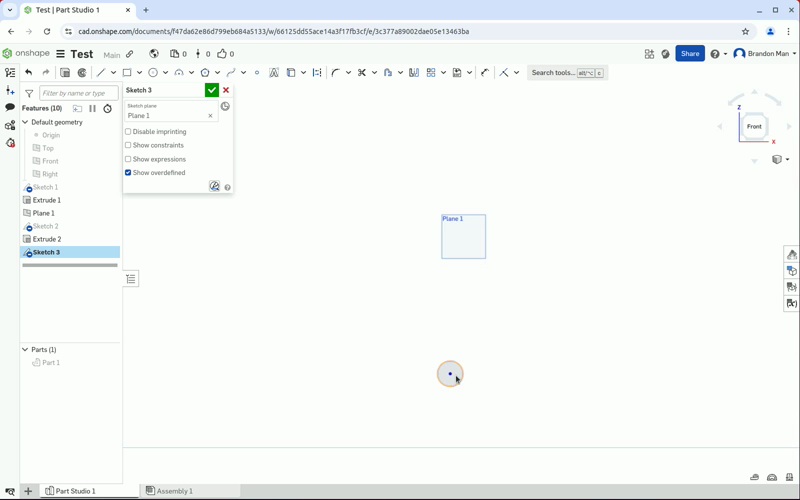
scroll(6)
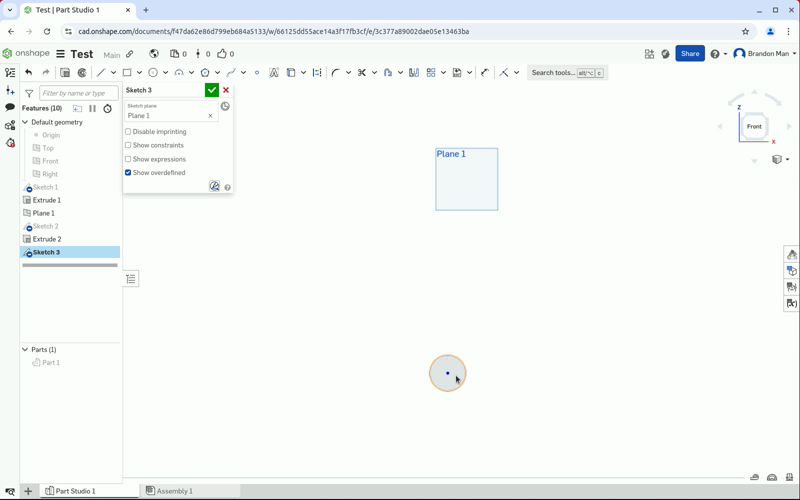
scroll(6)
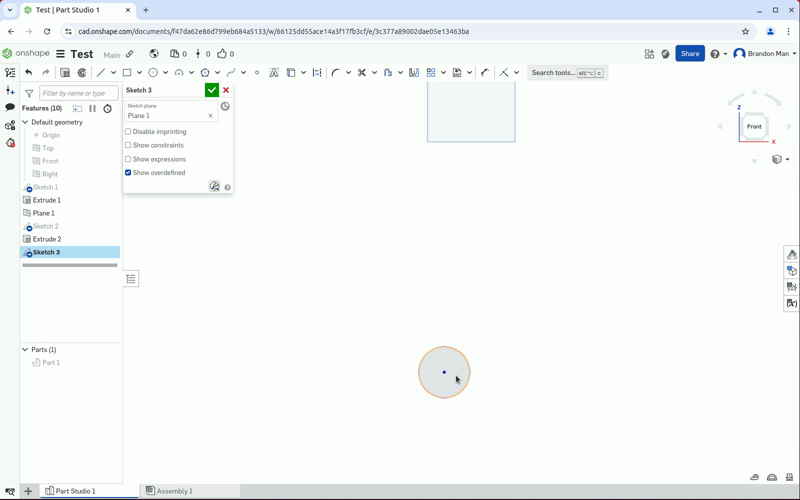
scroll(6)
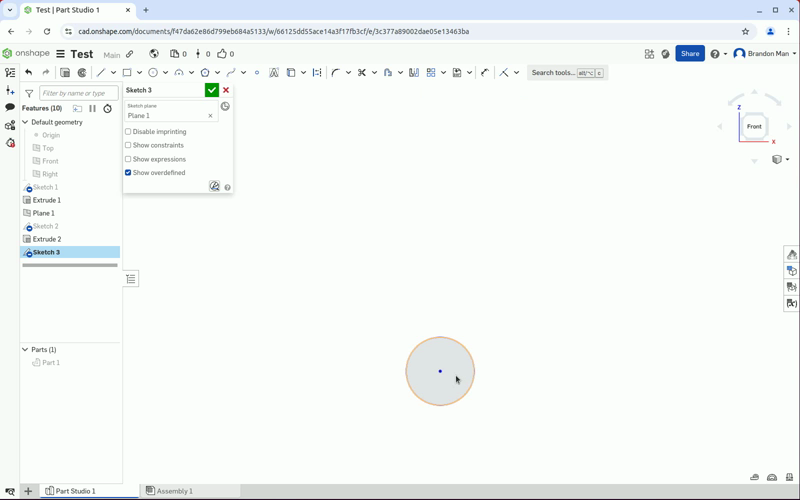
scroll(6)
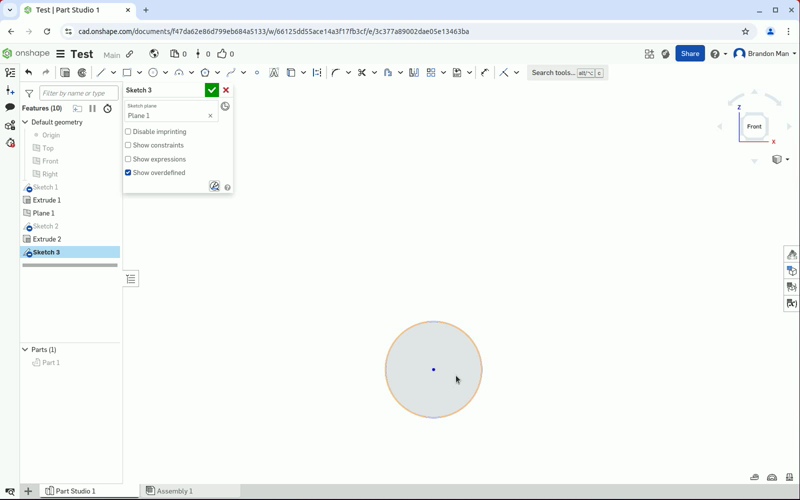
scroll(6)
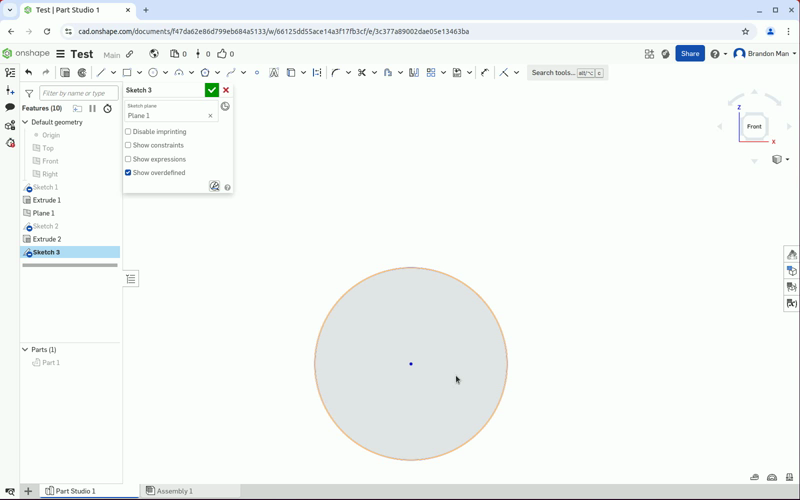
click(456, 375)
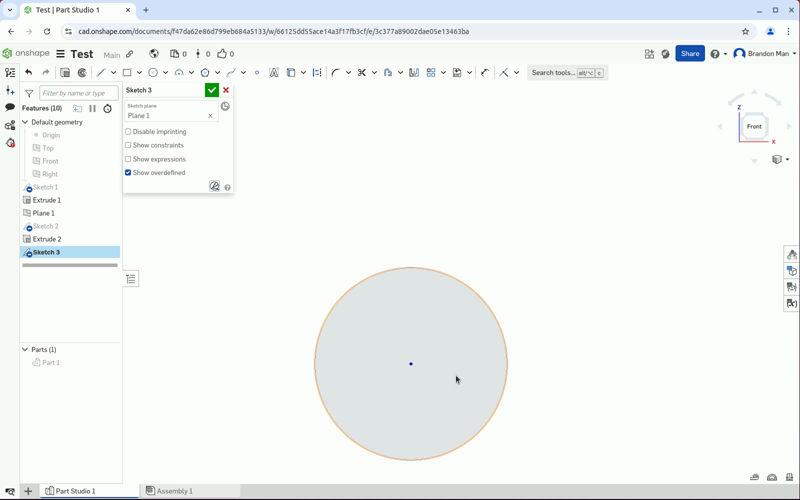
scroll(-6)
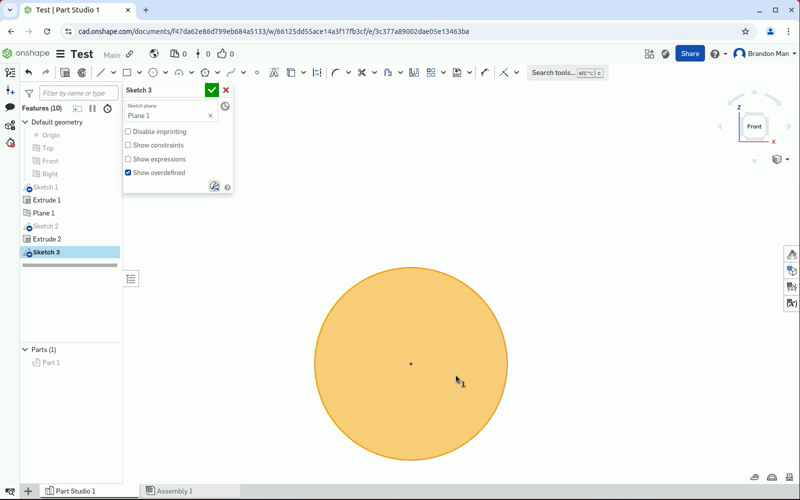
scroll(-6)
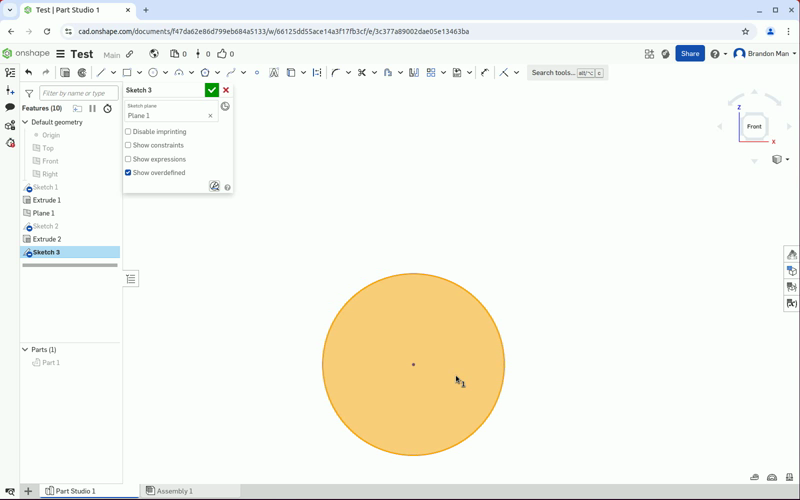
scroll(-6)
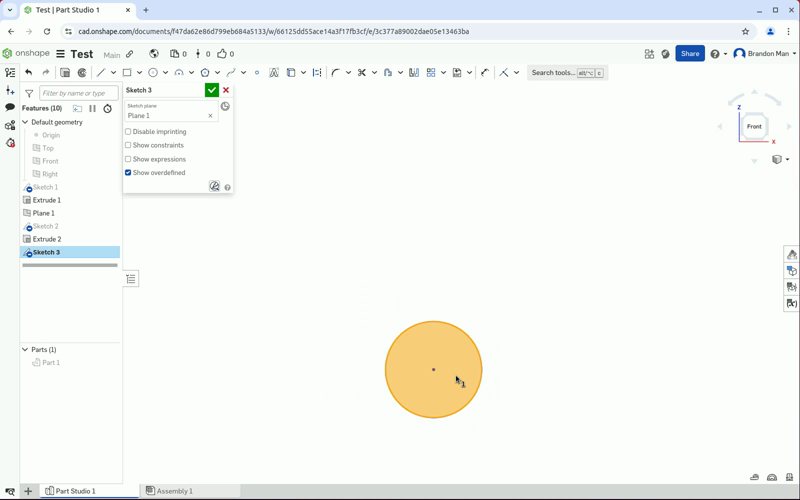
scroll(-6)
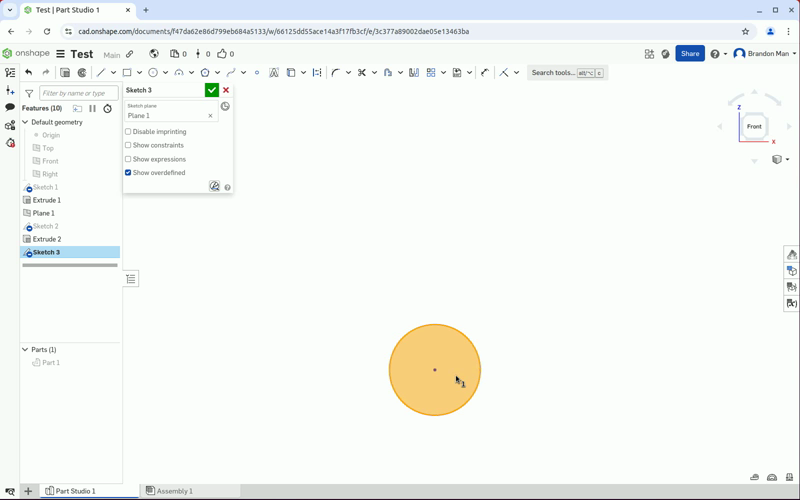
scroll(-6)
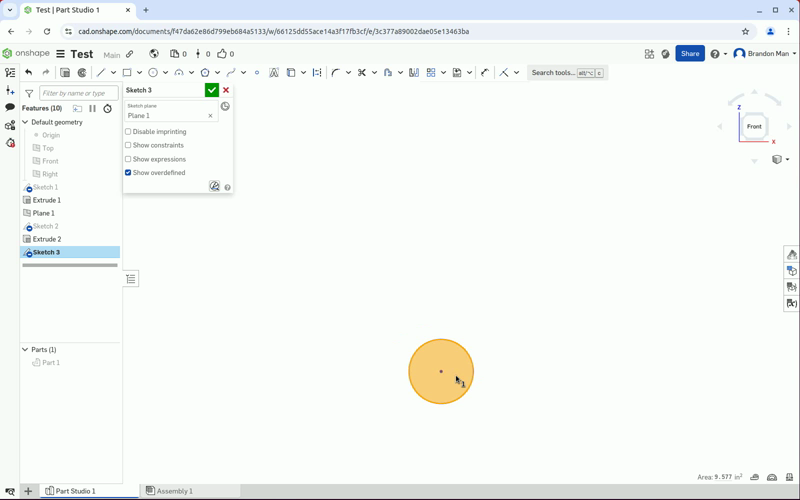
scroll(-6)
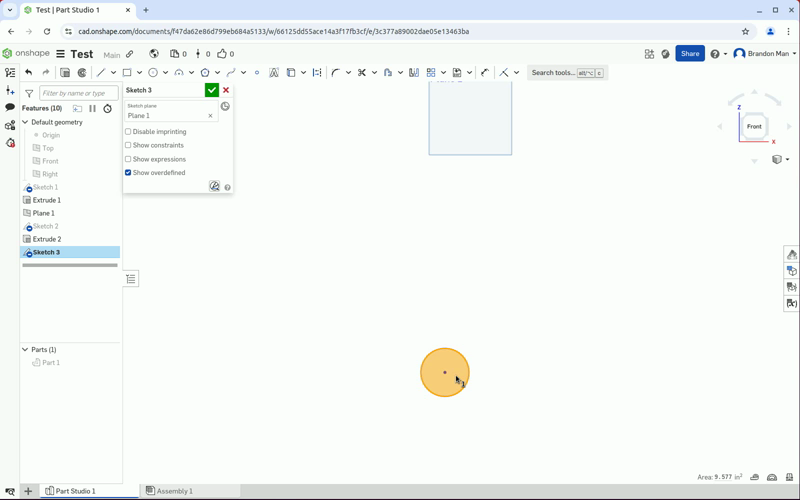
scroll(-6)
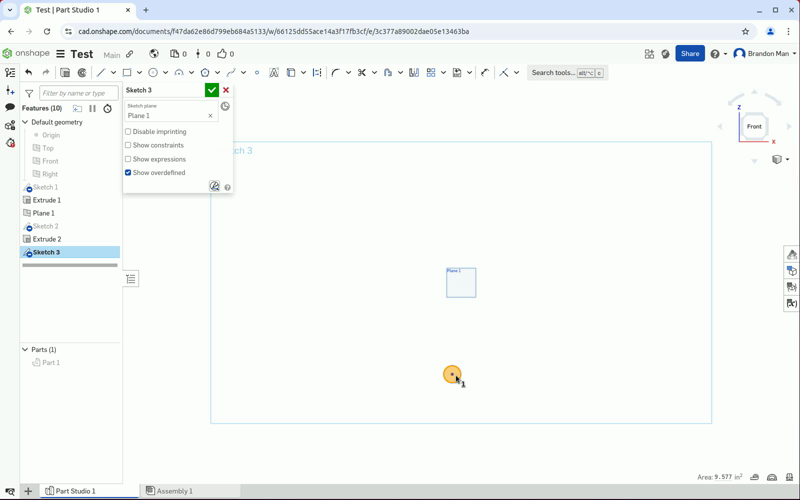
mouse_move(73, 352)
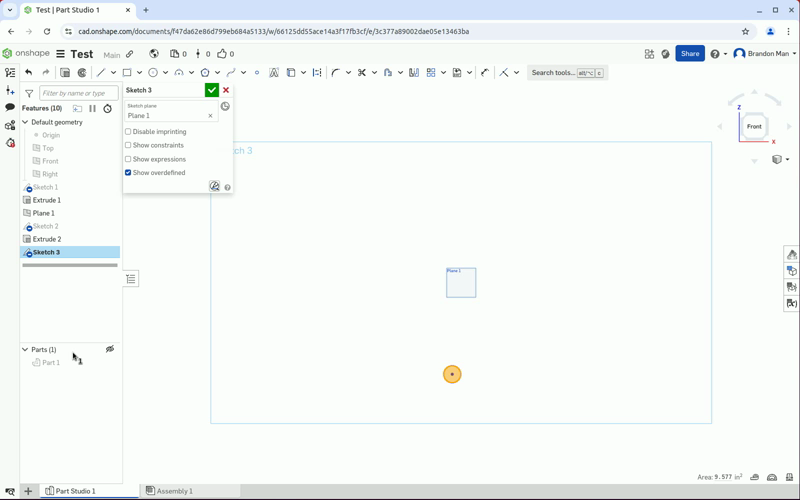
key(shift+y)
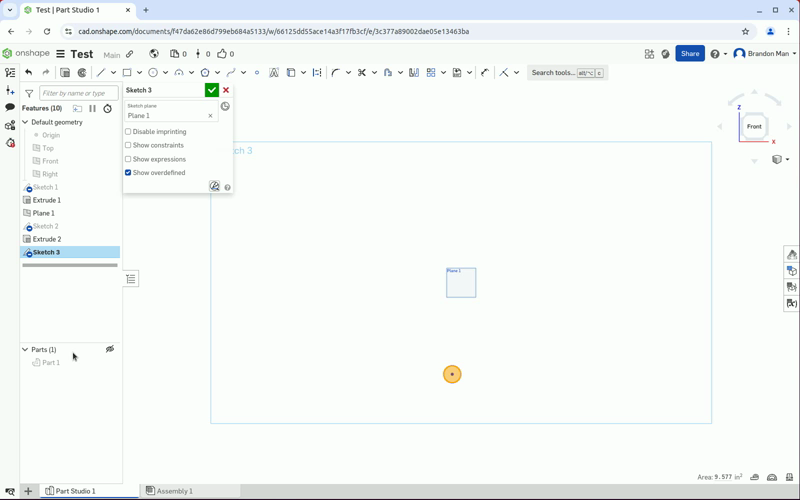
key(shift+e)
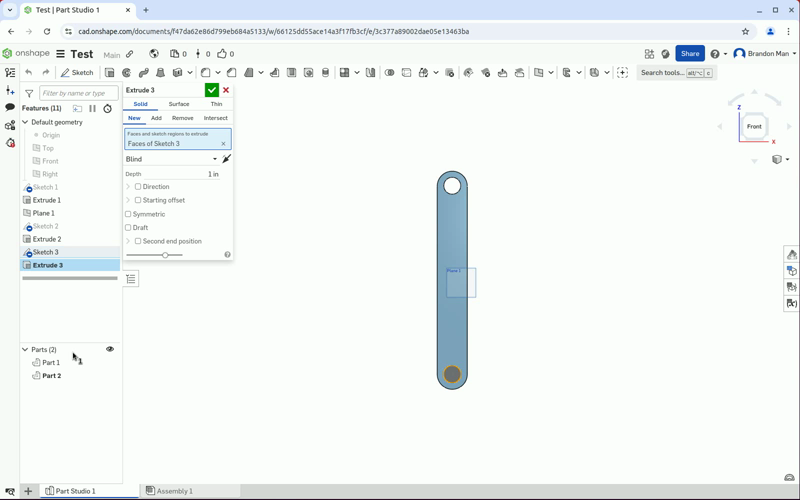
mouse_move(143, 106)
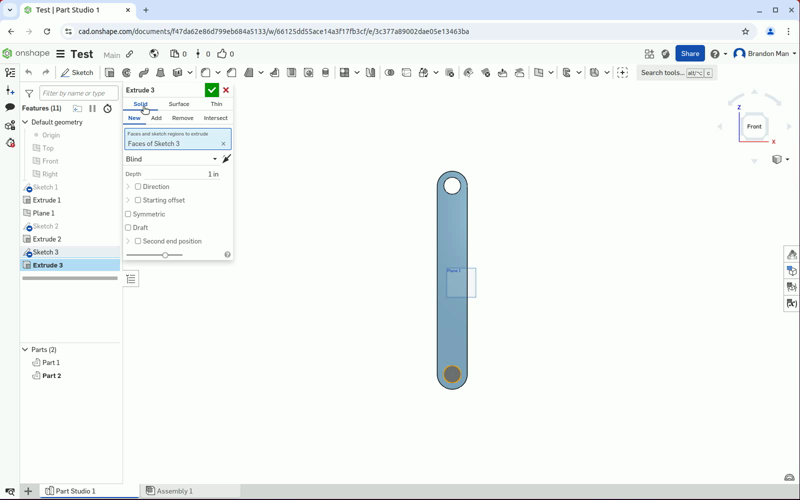
click(143, 106)
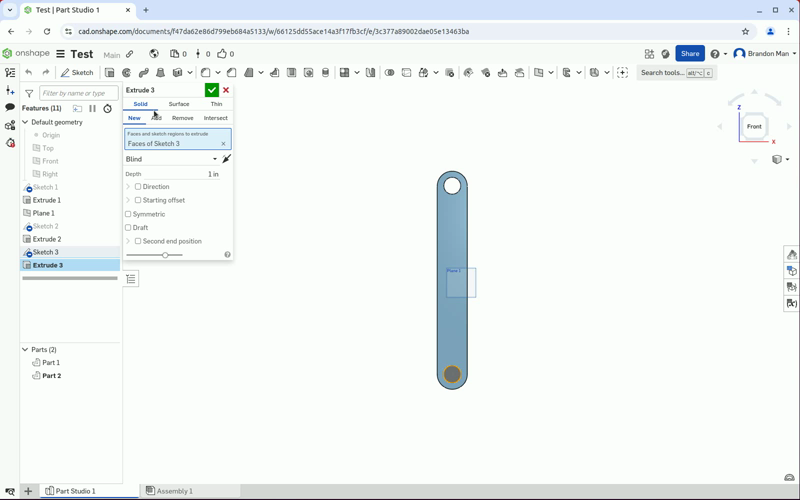
mouse_move(186, 120)
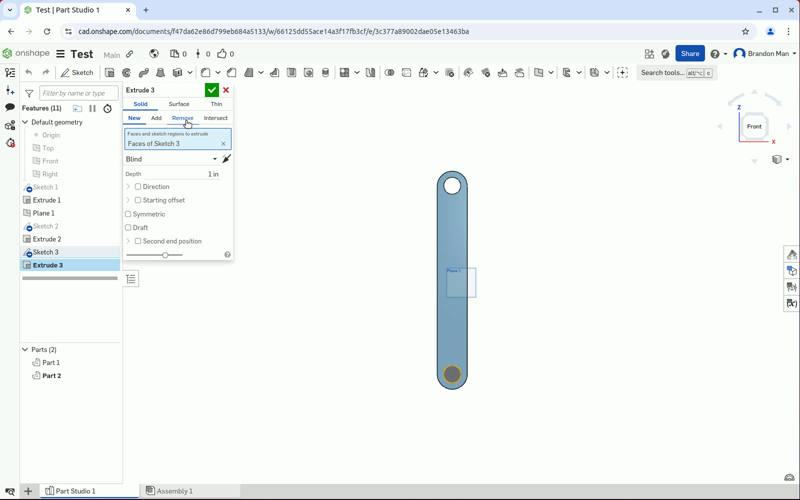
click(186, 120)
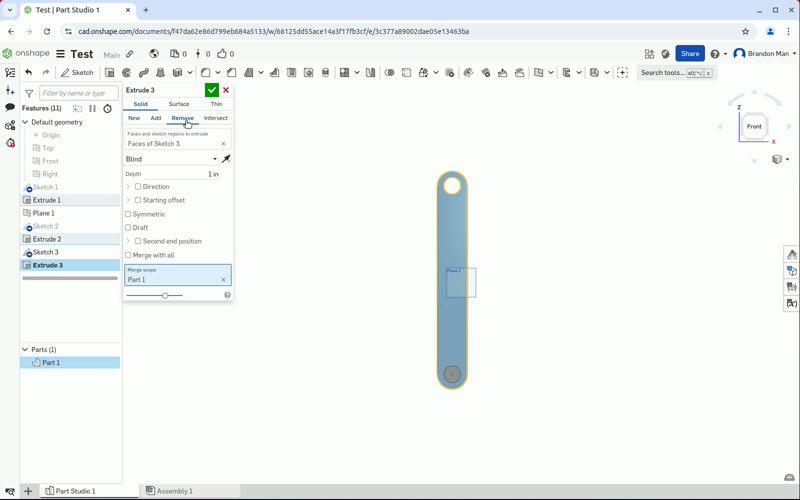
key(tab, 4)
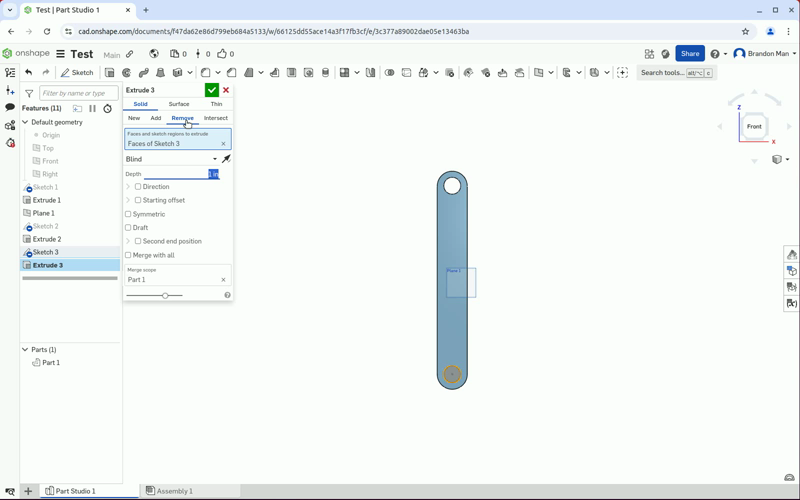
text(1.926)
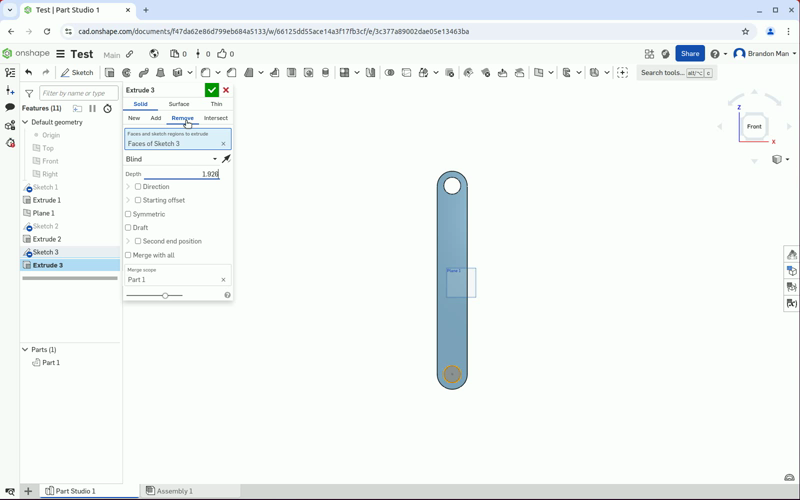
key(tab, 6)
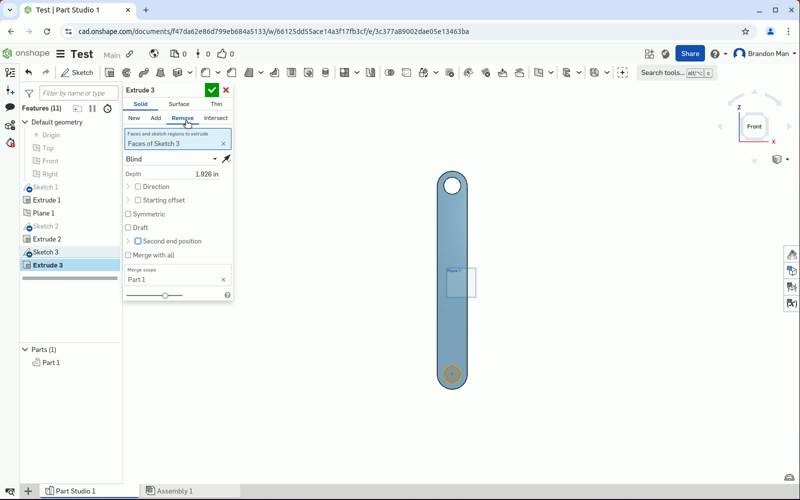
key(space)
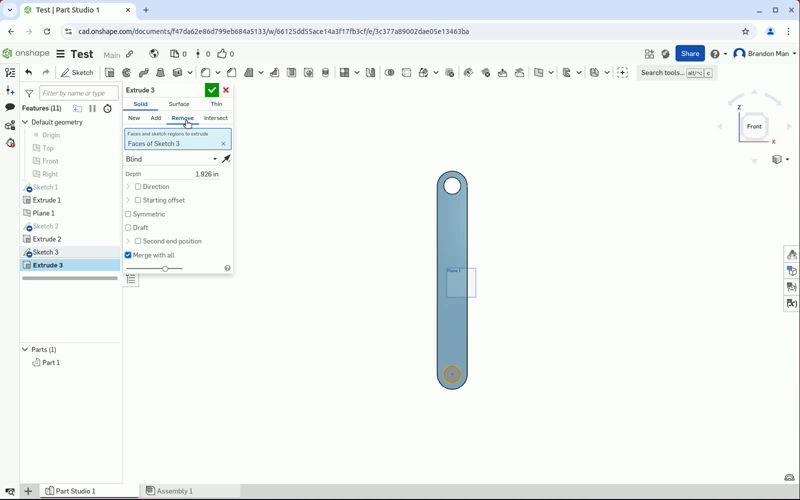
key(enter)
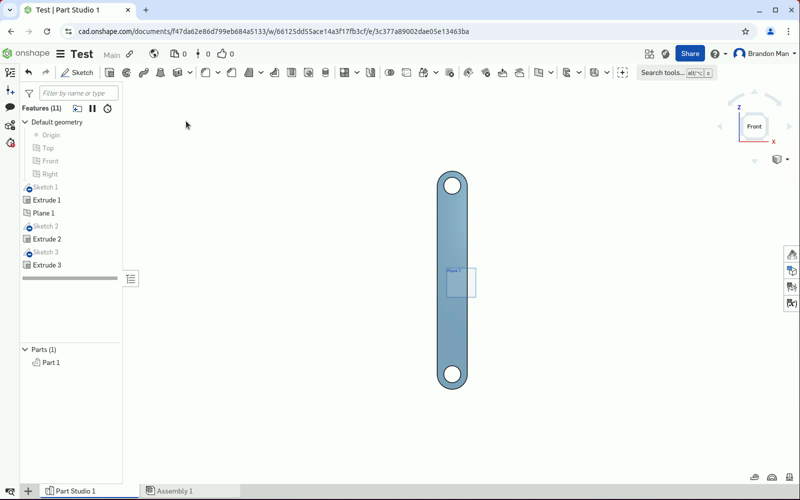
key(shift+h)
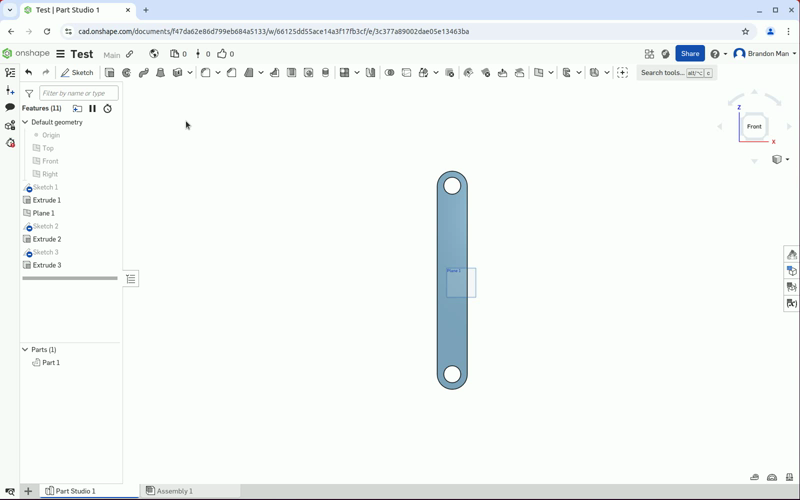
key(shift+h)
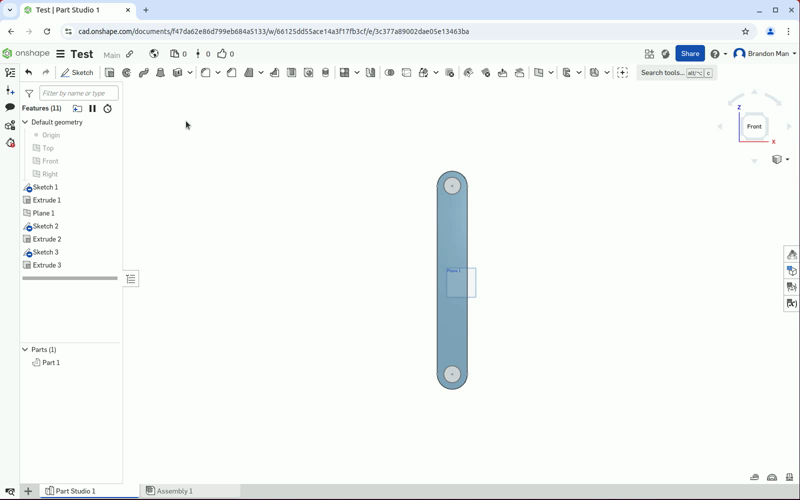
key(shift+7)
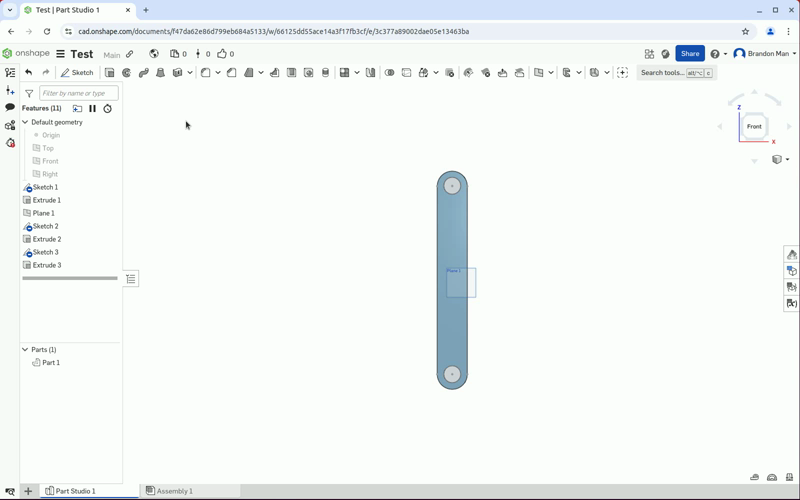
key(left, 2)
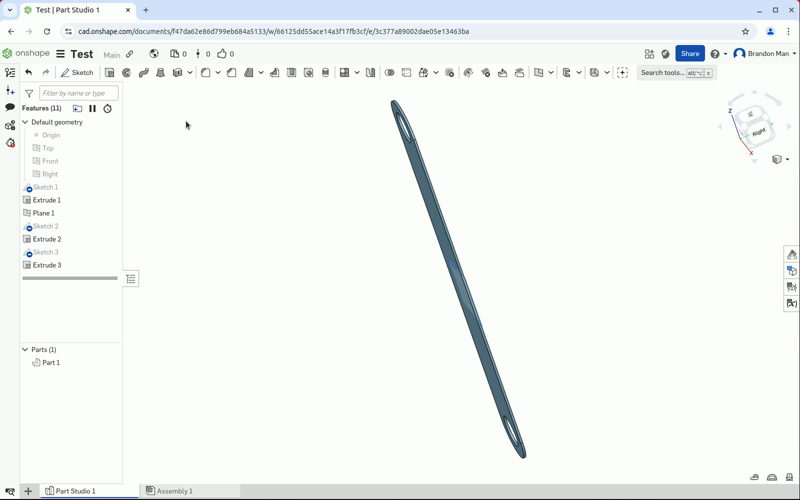
key(down, 2)
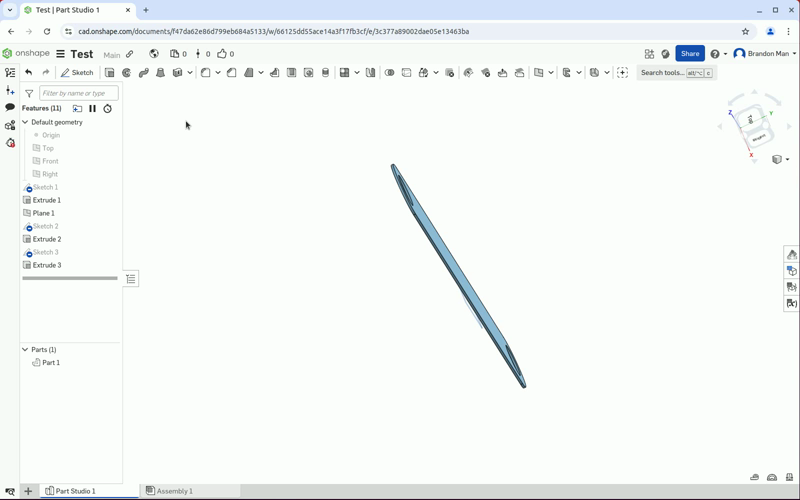
key(up, 2)
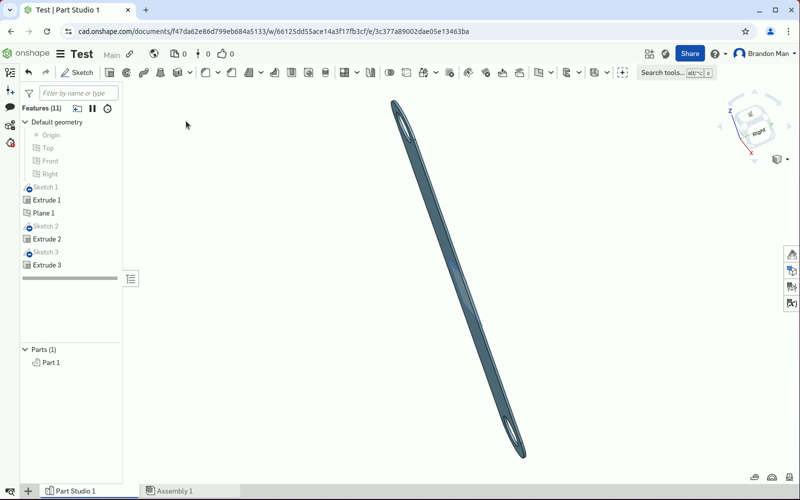
key(right, 2)
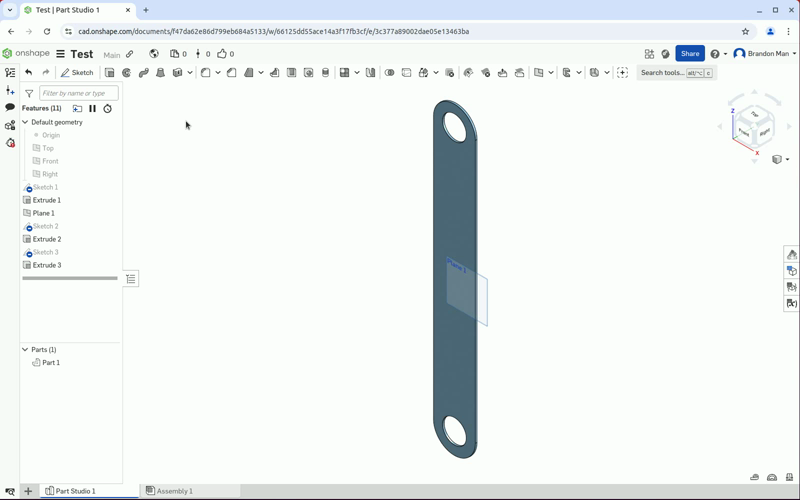
mouse_move(73, 189)
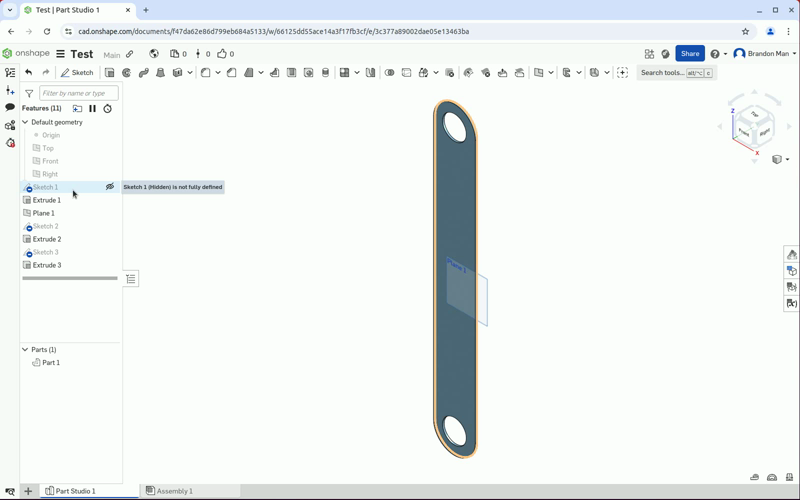
click(73, 189)